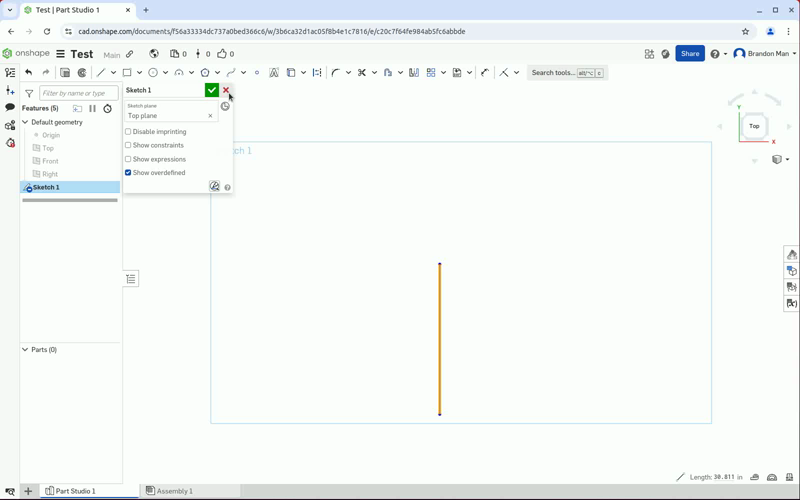
key(shift+h)
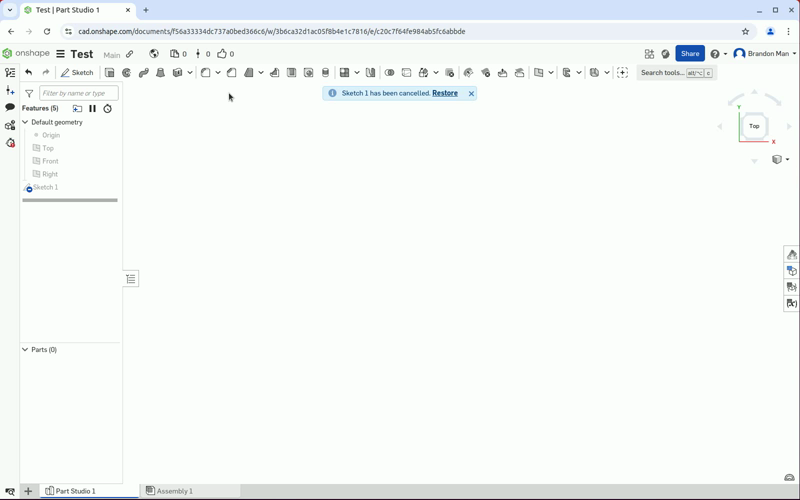
mouse_move(73, 352)
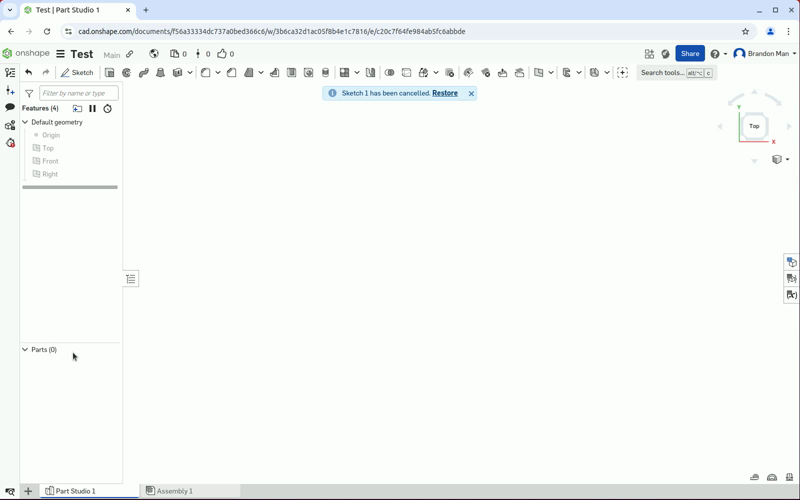
key(y)
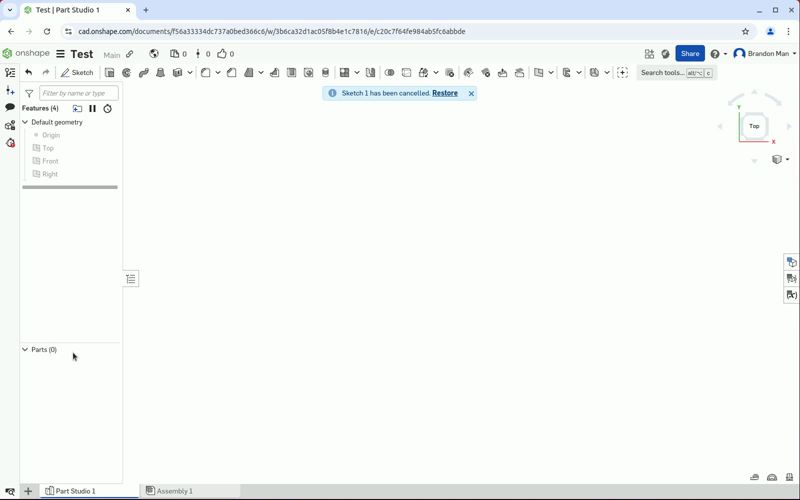
key(shift+p)
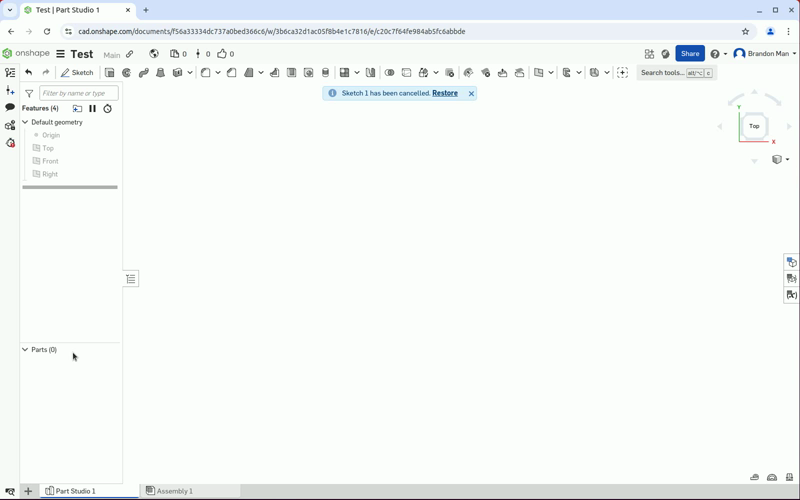
key(space)
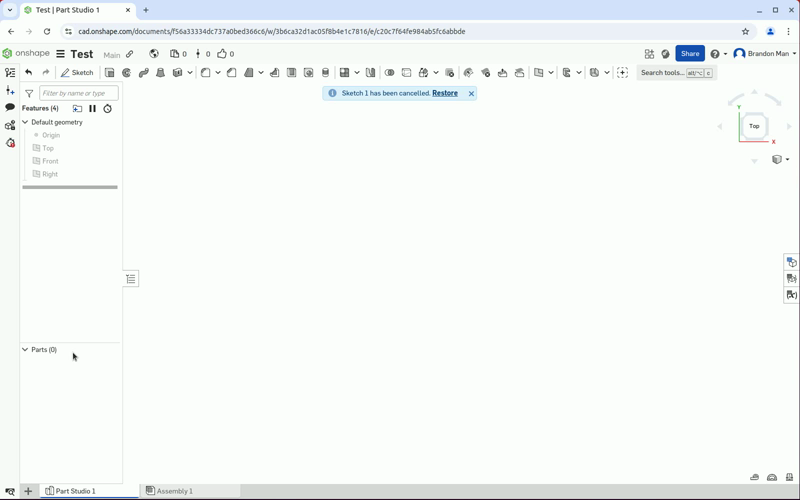
key_down(shift)
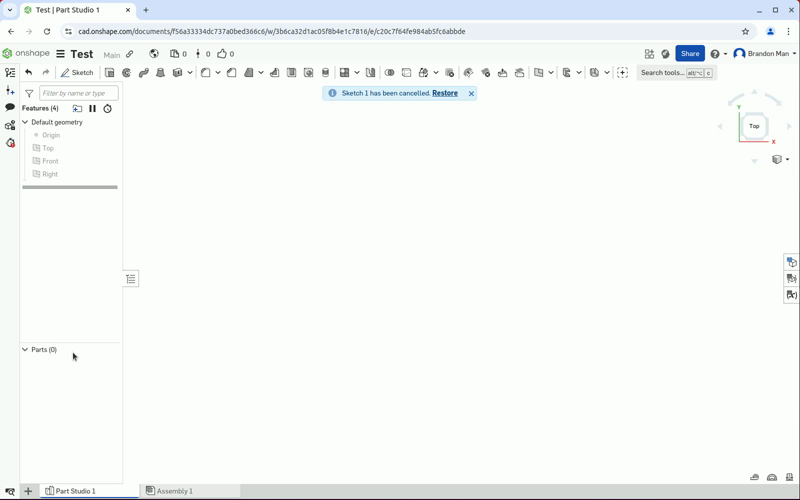
key(up)
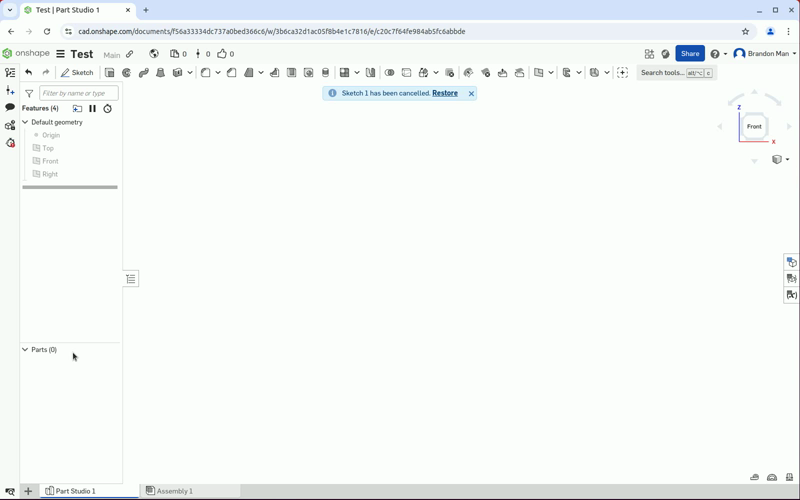
key_up(shift)
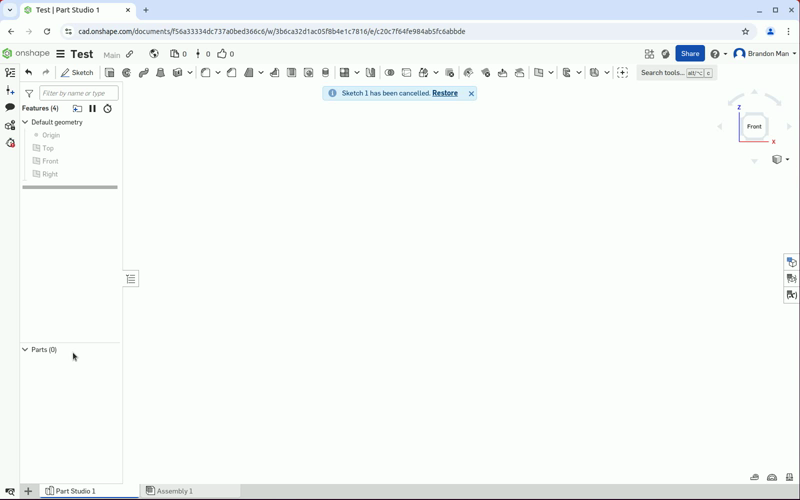
mouse_move(73, 352)
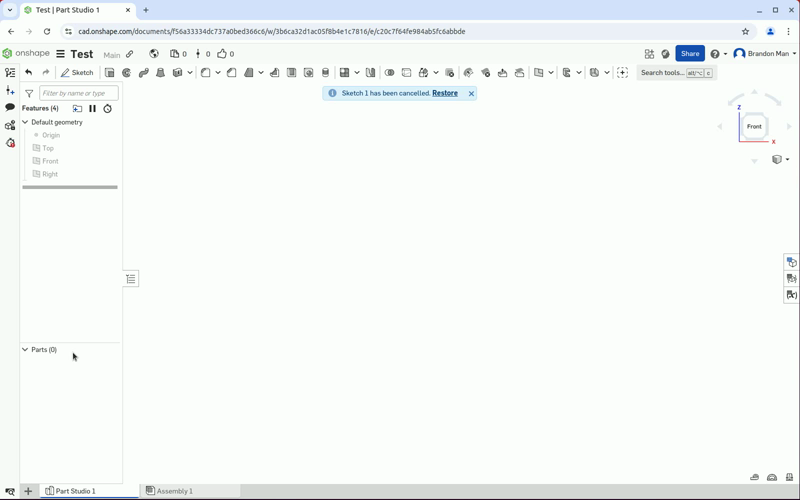
key(shift+y)
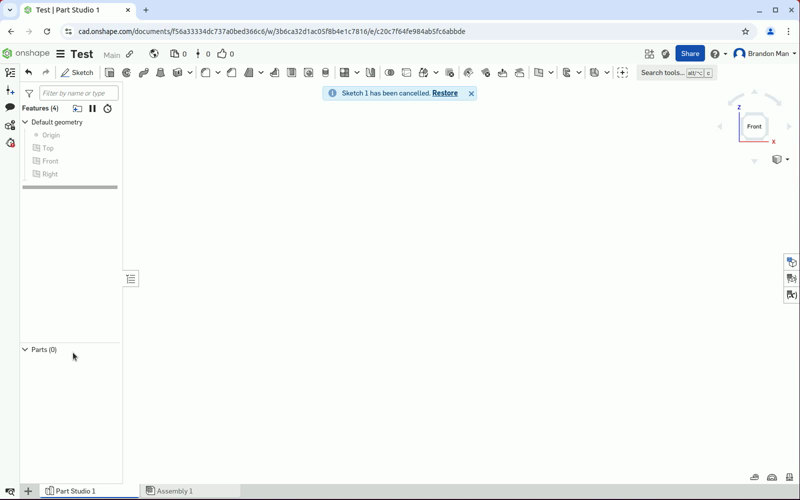
key(shift+s)
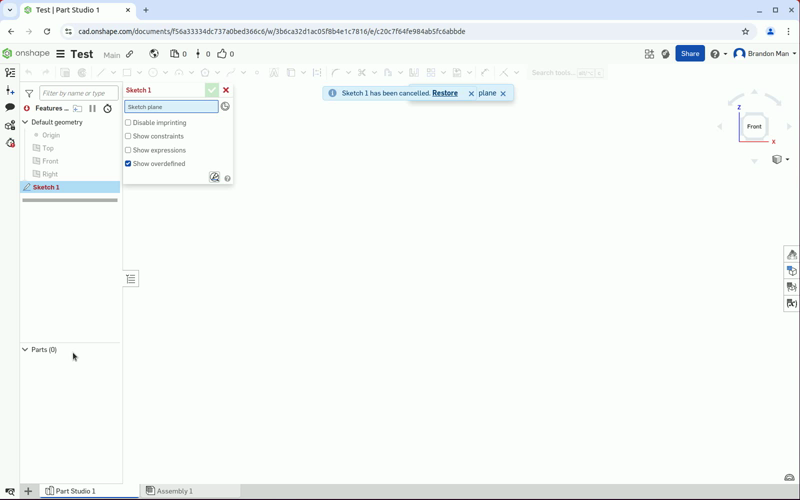
mouse_move(73, 163)
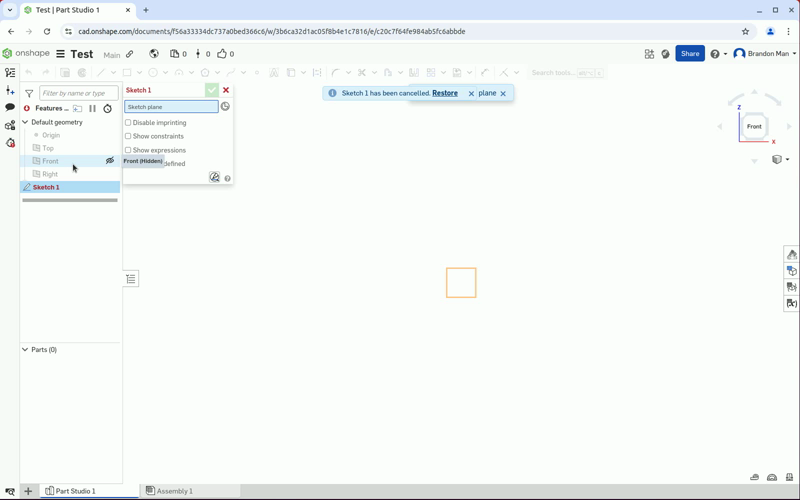
click(73, 163)
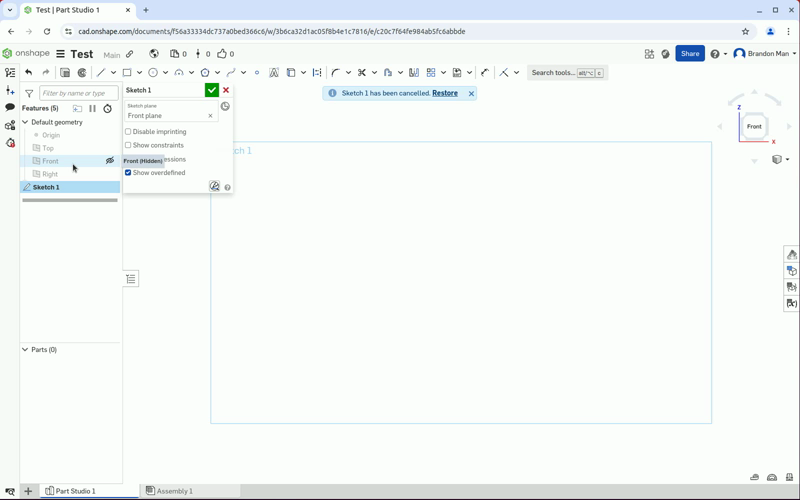
mouse_move(73, 352)
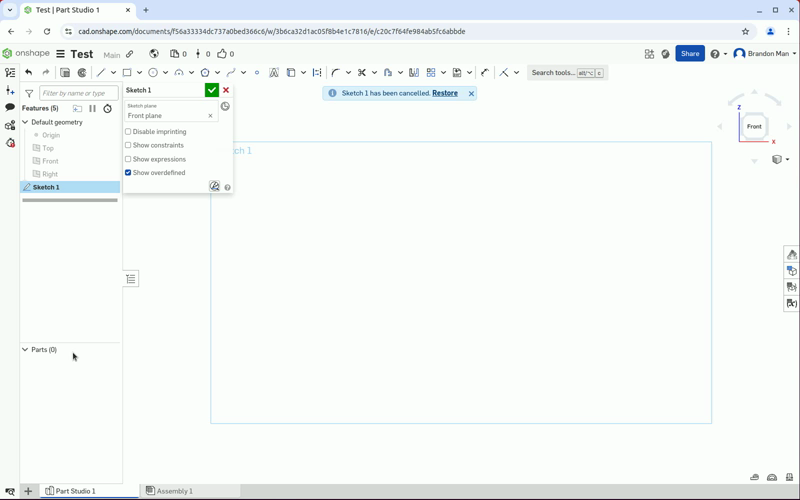
key(y)
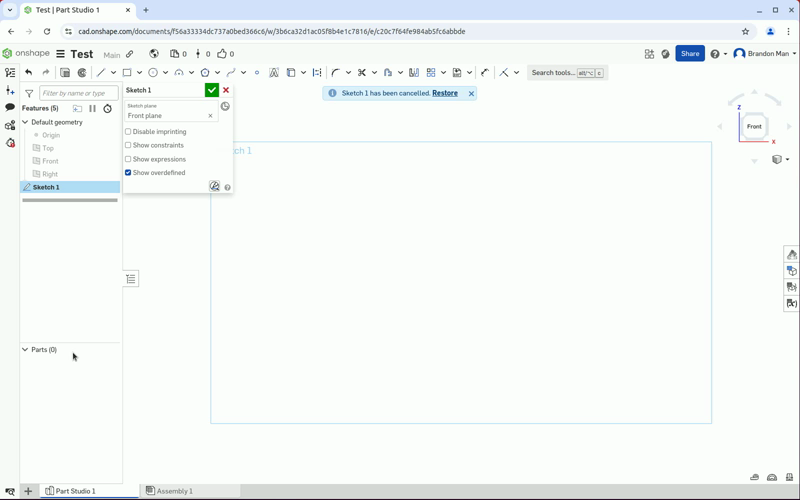
key(l)
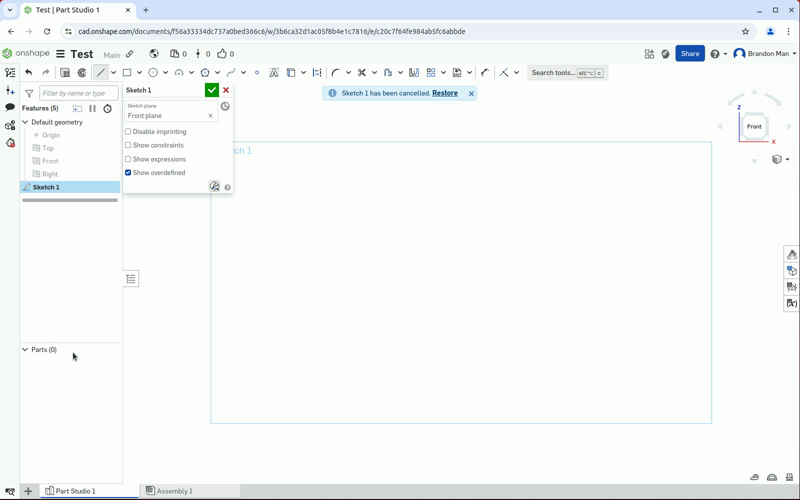
key_down(shift)
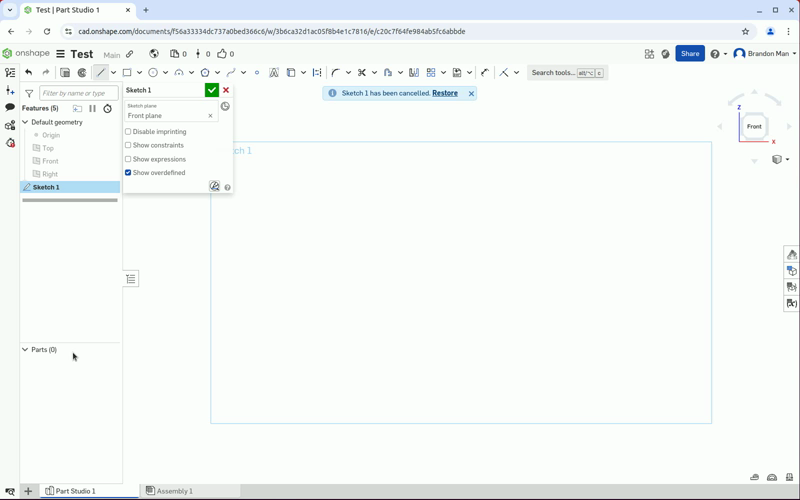
mouse_move(348, 339)
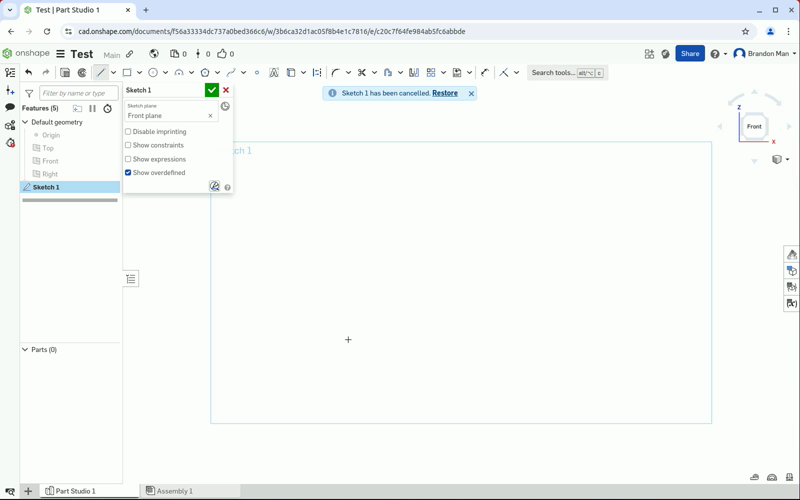
click(348, 339)
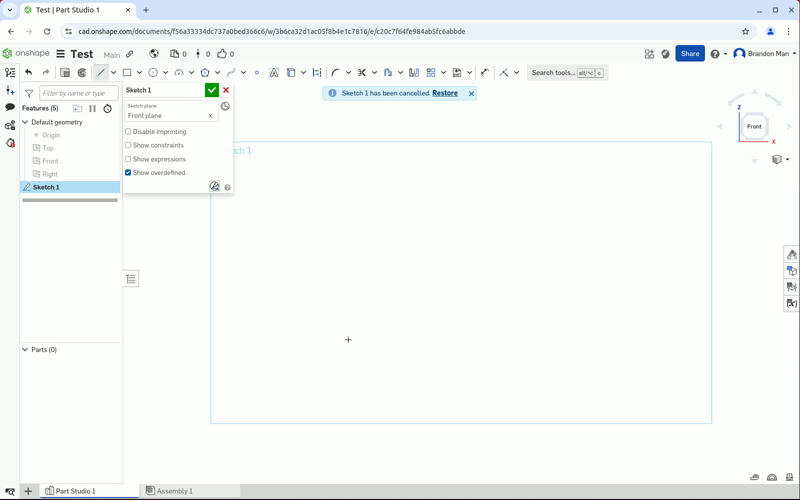
key_up(shift)
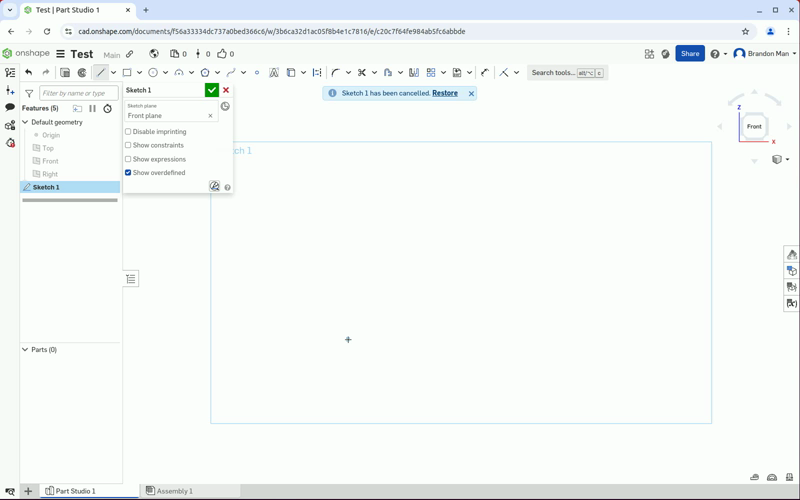
key_down(shift)
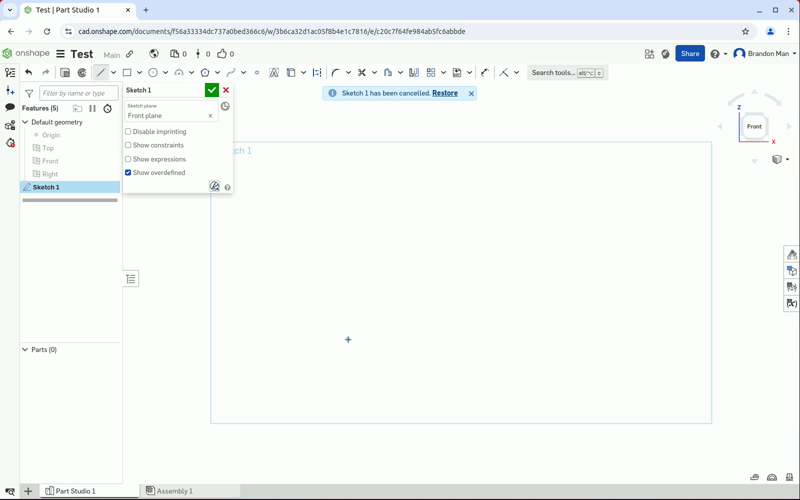
mouse_move(572, 339)
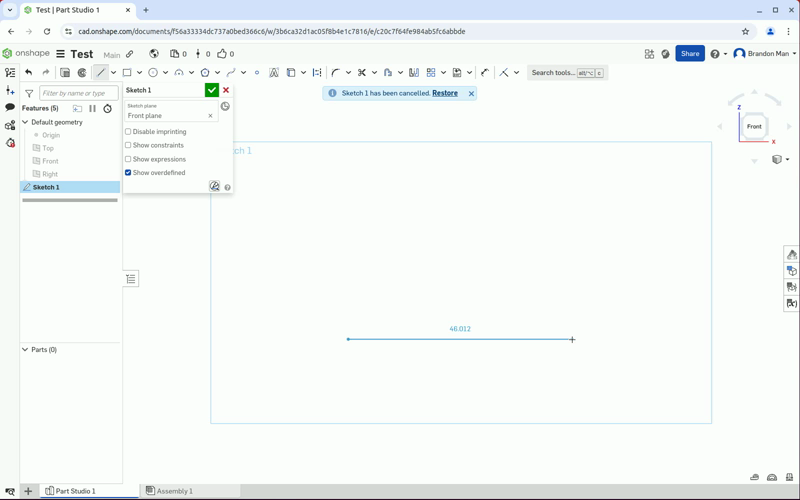
click(572, 339)
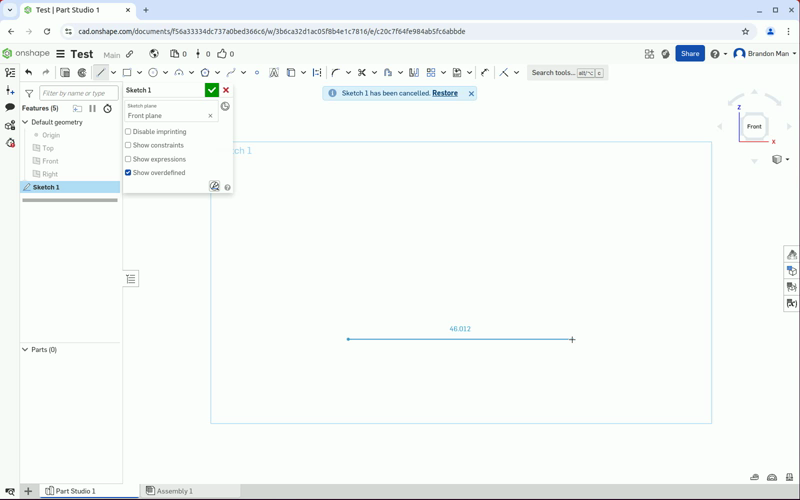
key_up(shift)
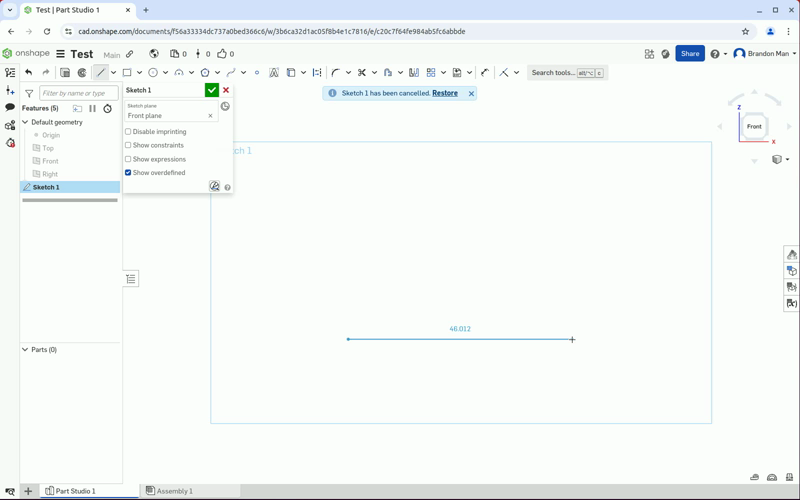
key_down(shift)
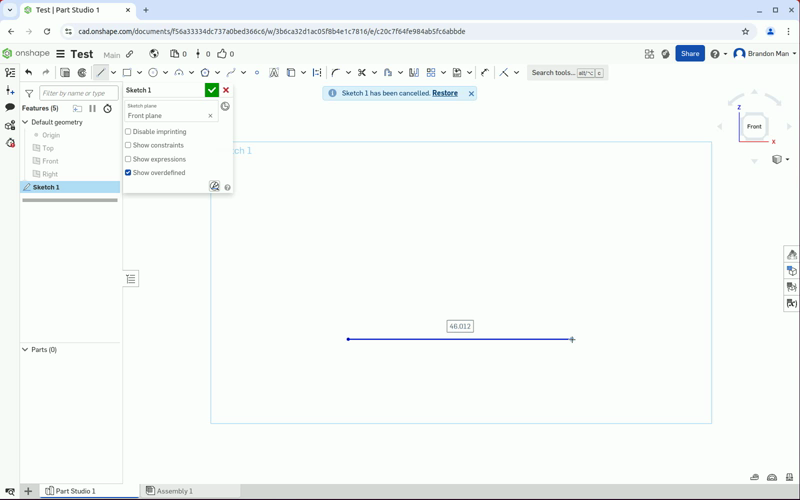
mouse_move(572, 226)
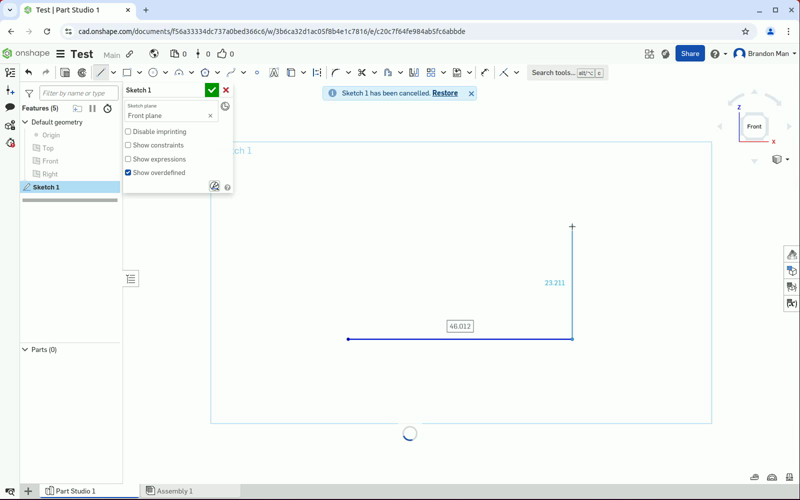
click(572, 226)
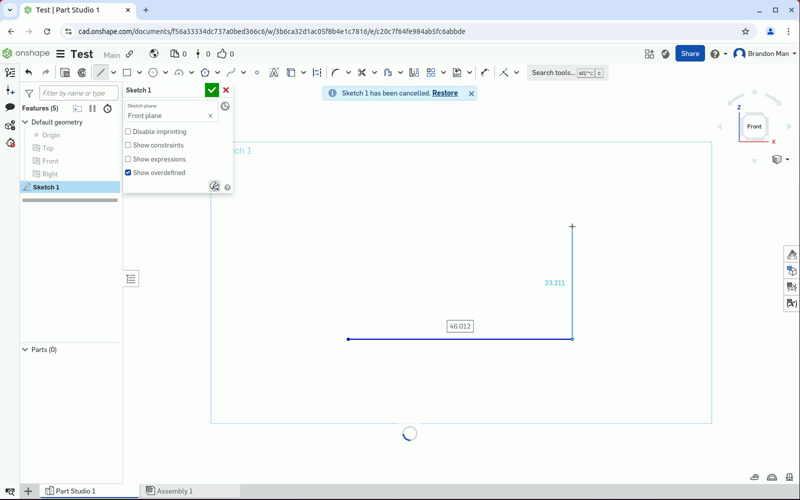
key_up(shift)
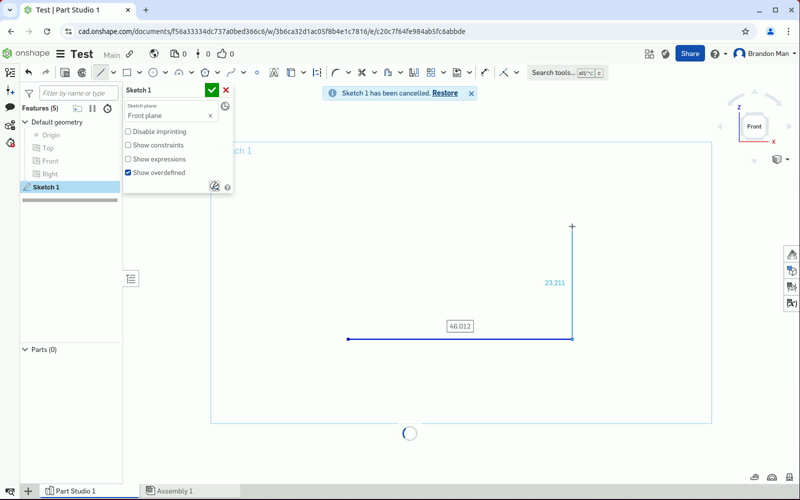
key_down(shift)
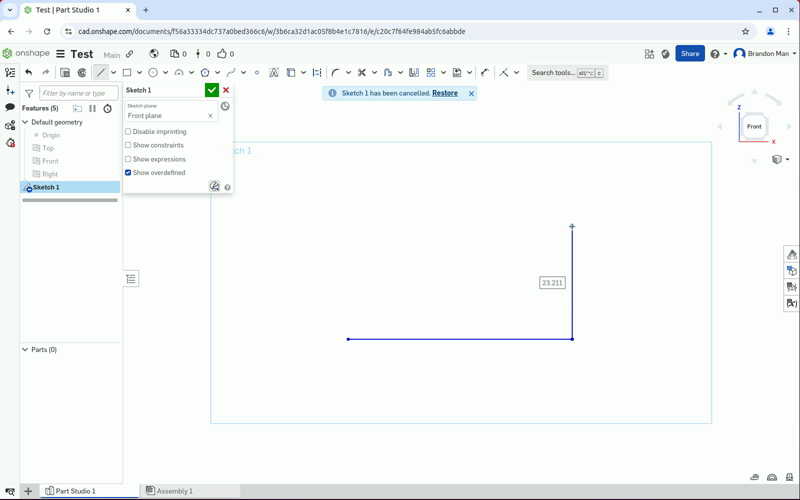
mouse_move(348, 226)
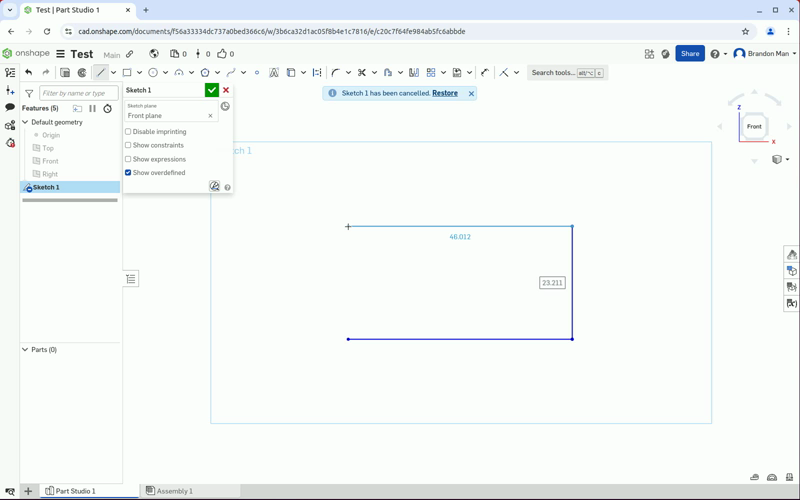
click(348, 226)
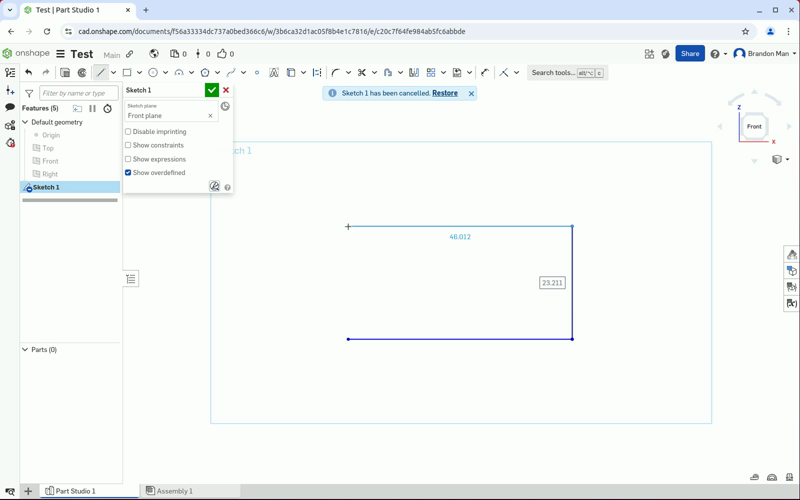
key_up(shift)
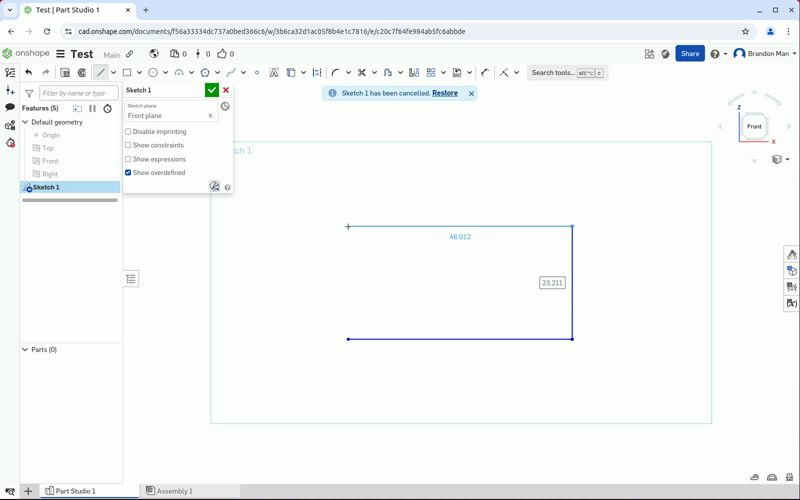
key_down(shift)
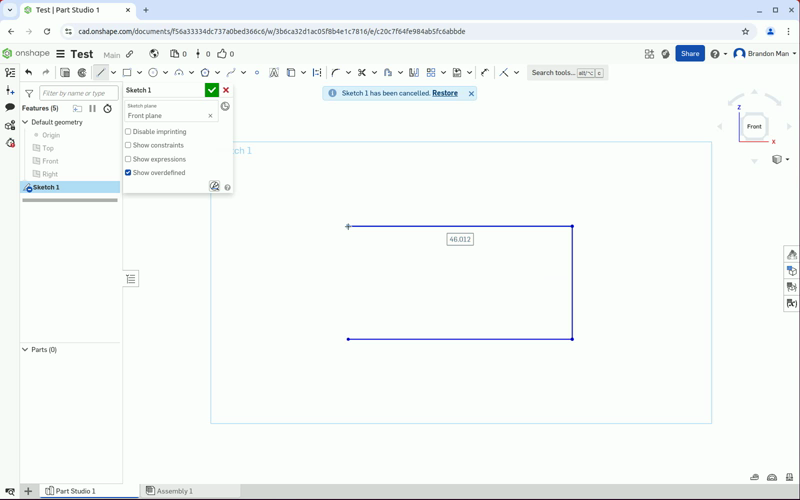
mouse_move(348, 339)
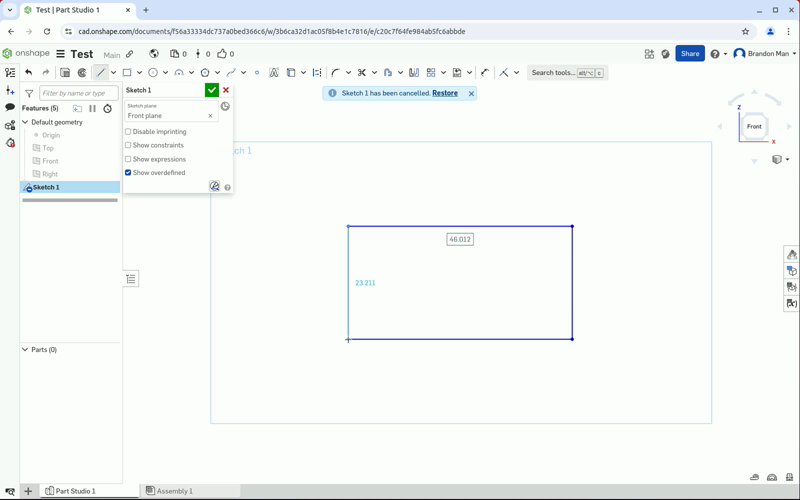
key_up(shift)
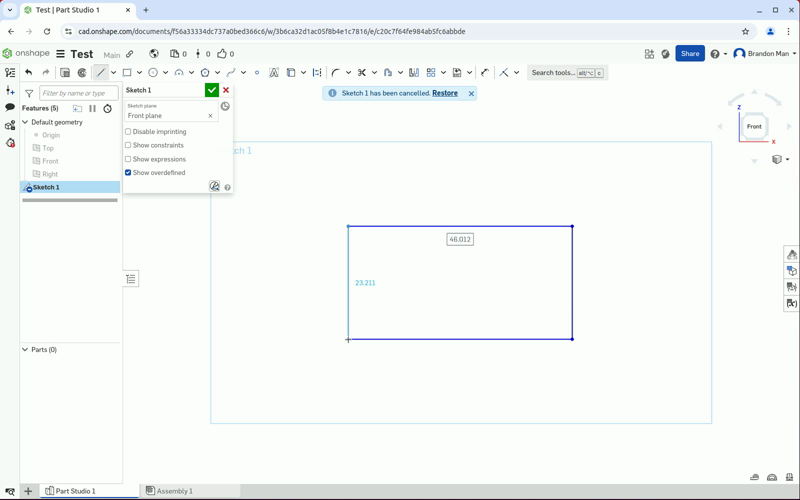
click(348, 339)
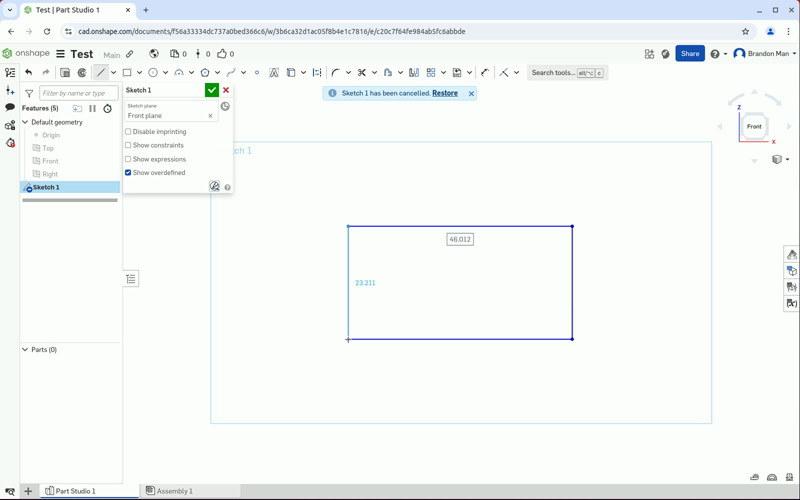
key(esc)
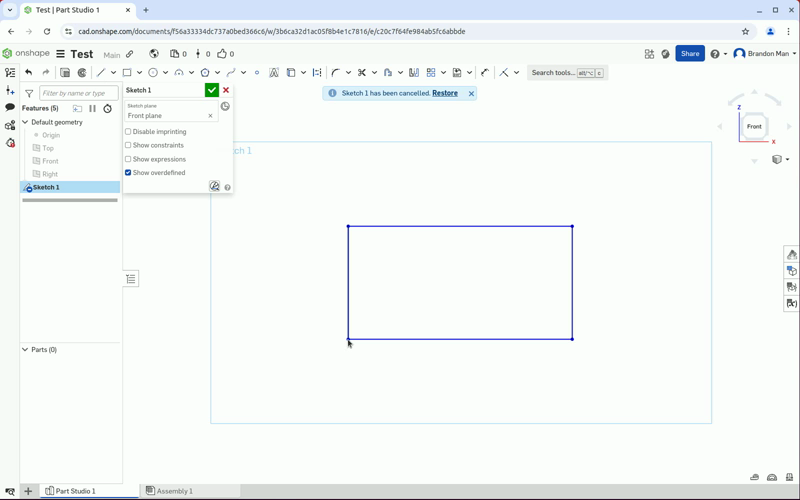
mouse_move(504, 289)
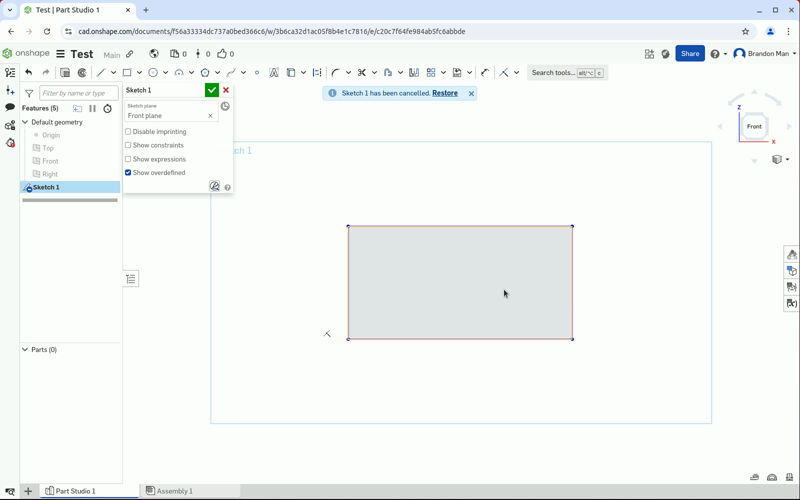
click(504, 289)
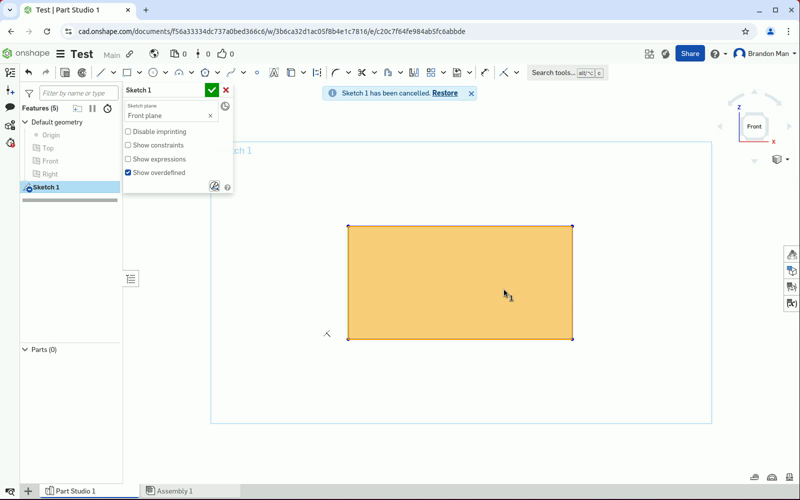
mouse_move(73, 352)
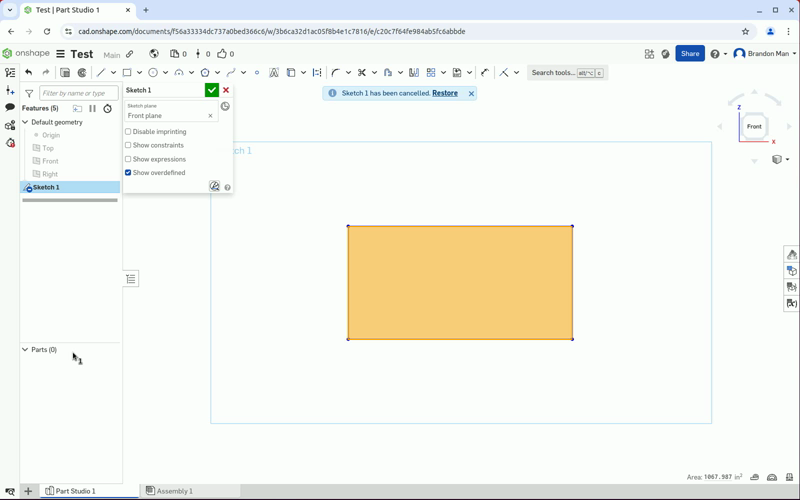
key(shift+y)
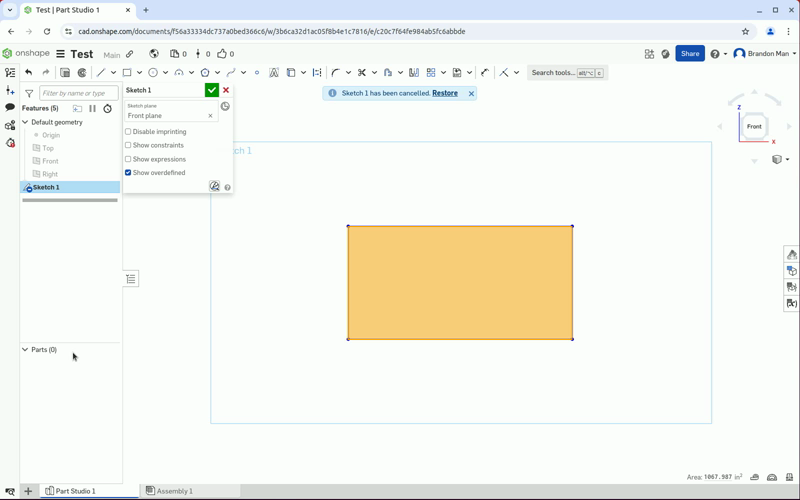
key(shift+e)
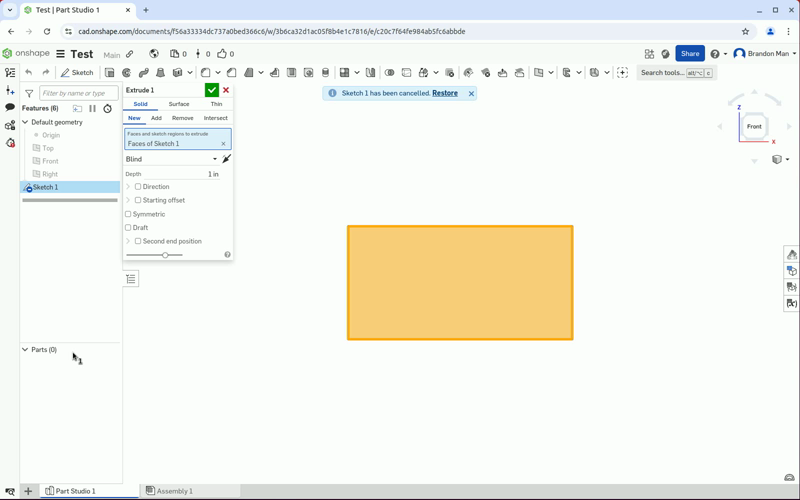
mouse_move(143, 106)
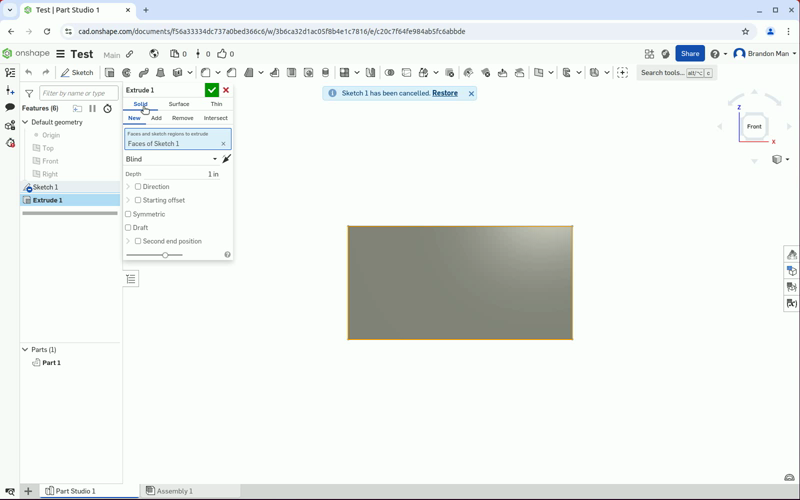
click(143, 106)
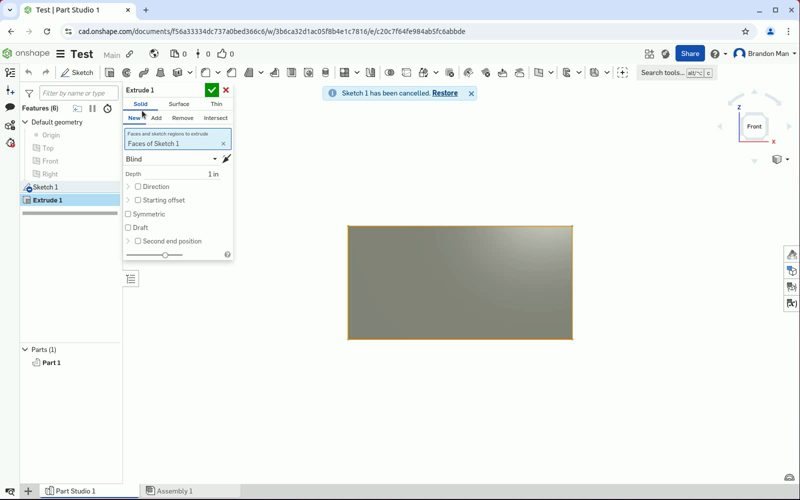
mouse_move(137, 120)
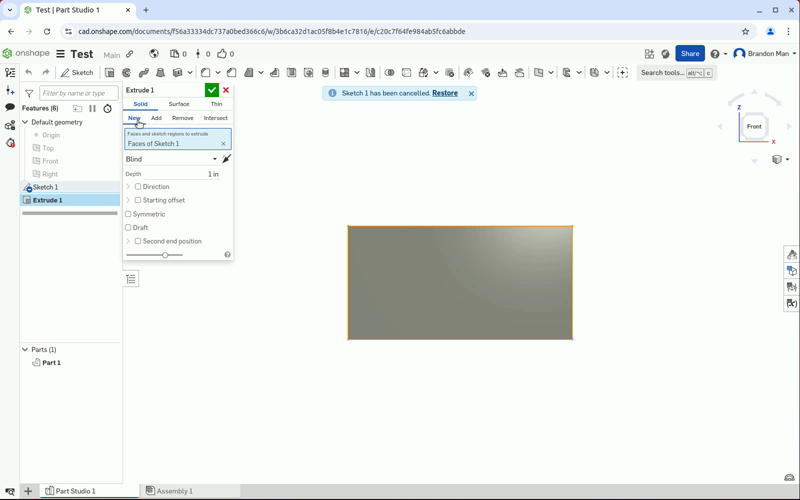
click(137, 120)
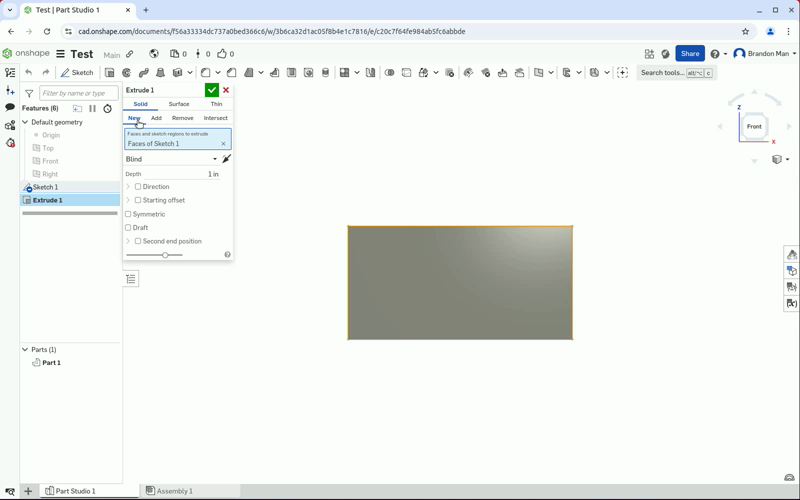
key(tab, 4)
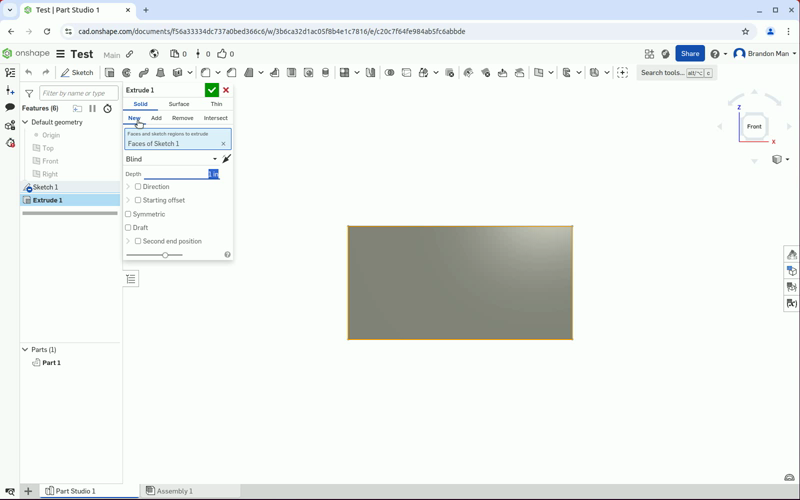
text(11.554)
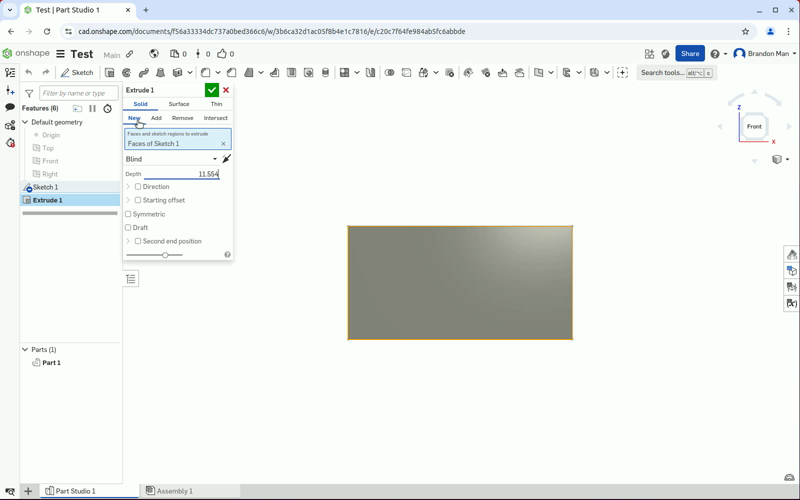
key(enter)
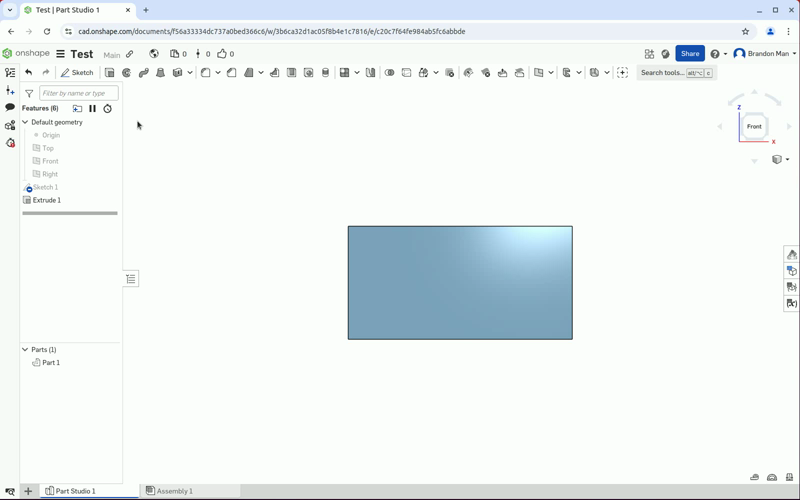
key(shift+h)
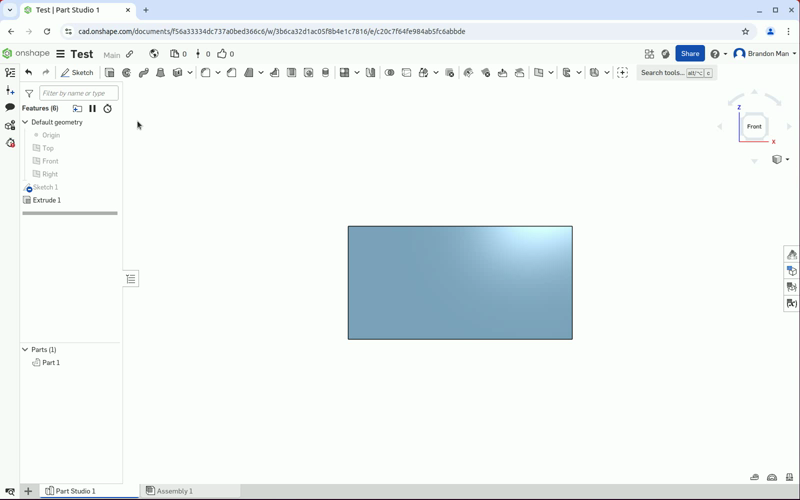
key(shift+h)
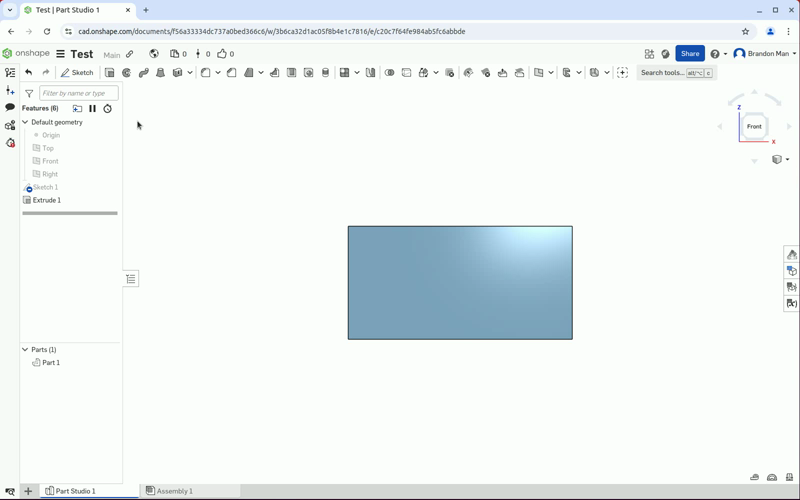
mouse_move(73, 189)
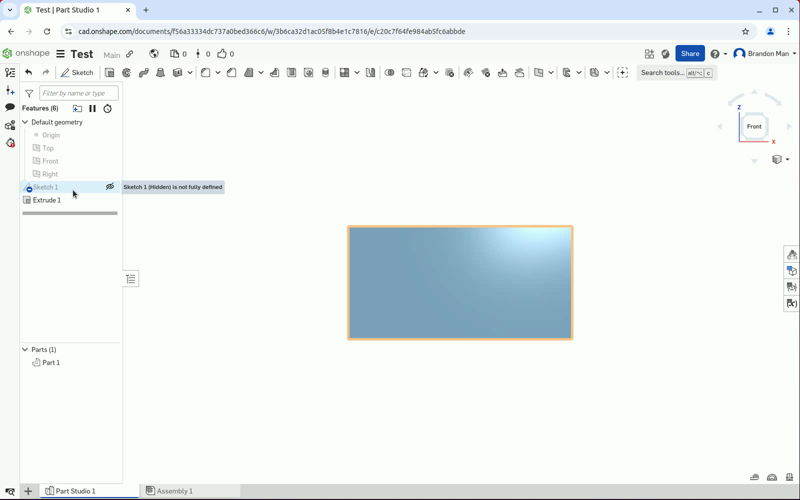
click(73, 189)
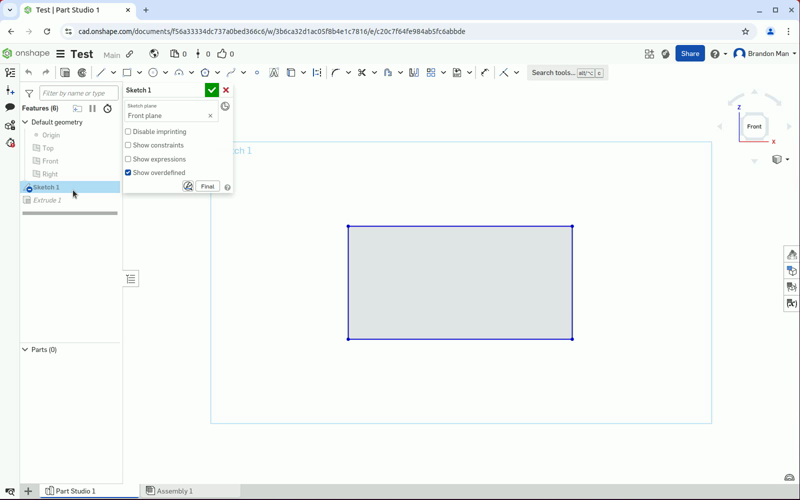
mouse_move(229, 92)
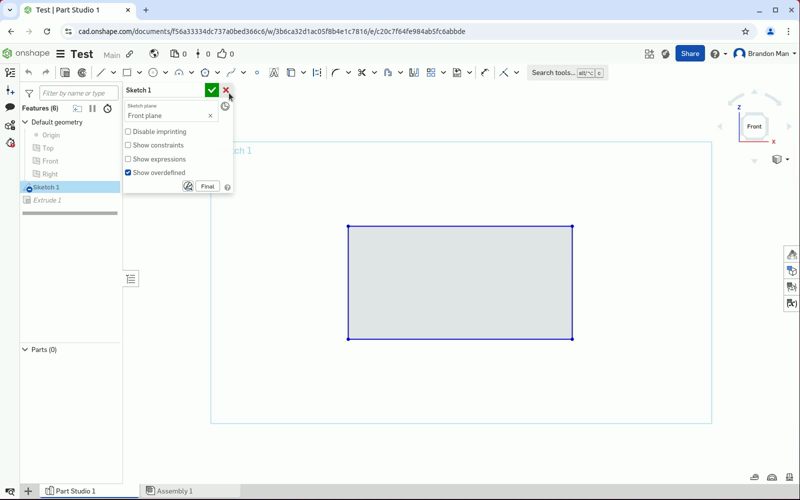
click(229, 92)
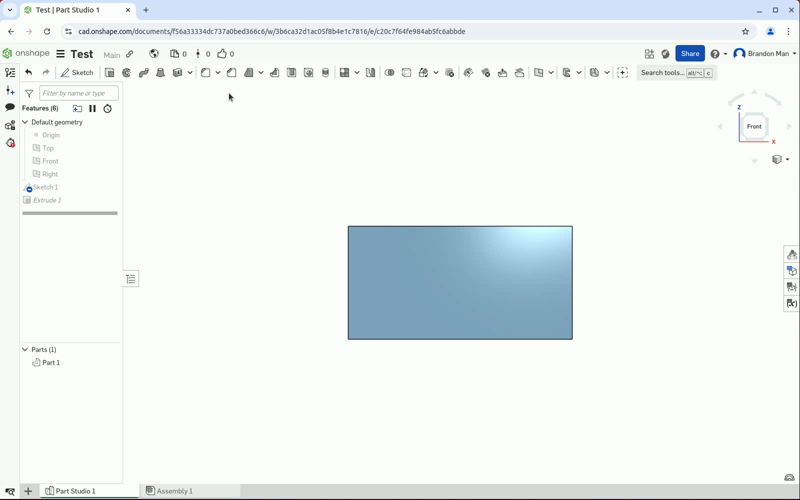
mouse_move(541, 75)
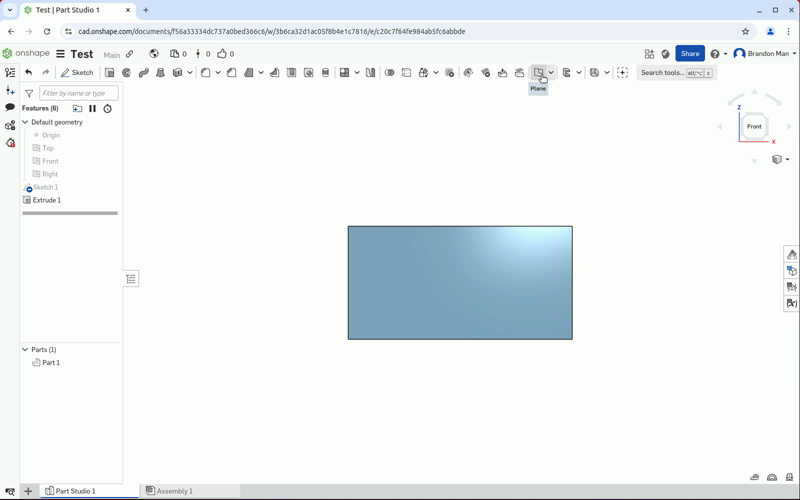
click(541, 75)
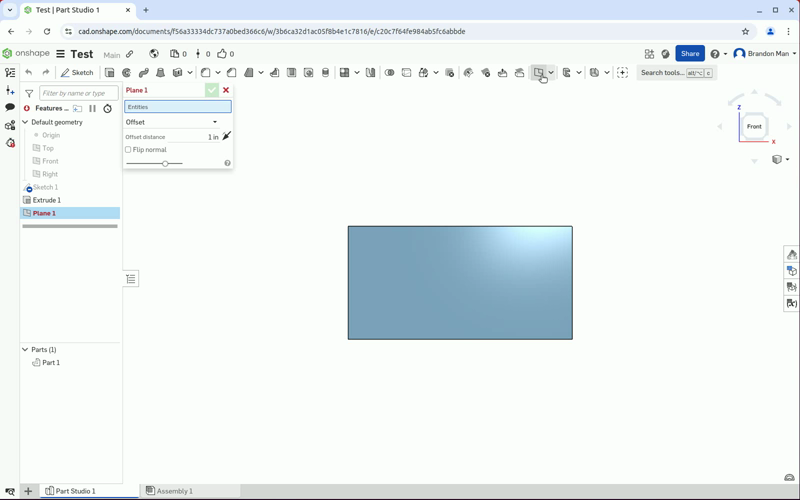
mouse_move(73, 163)
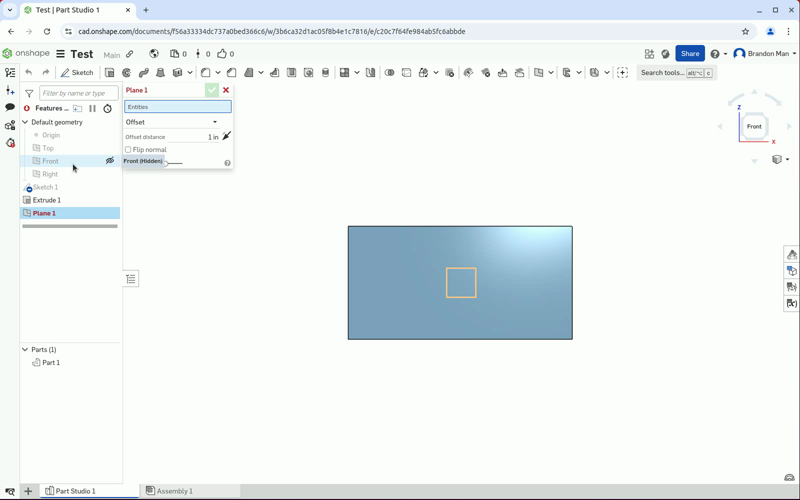
click(73, 163)
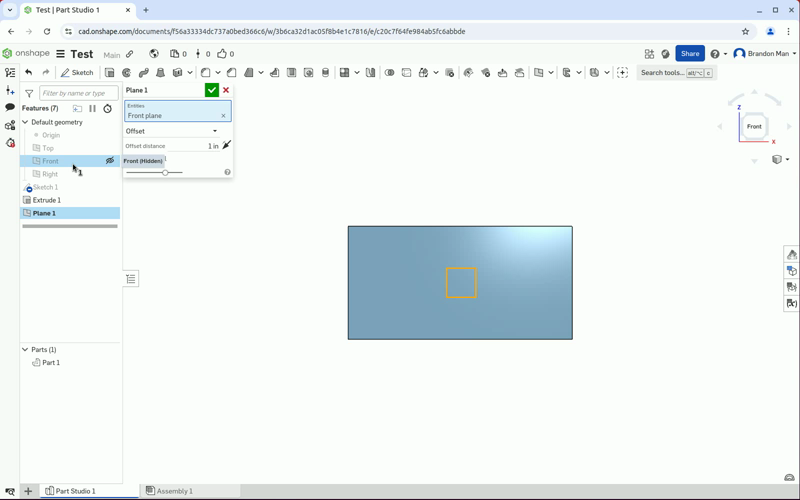
key(tab, 2)
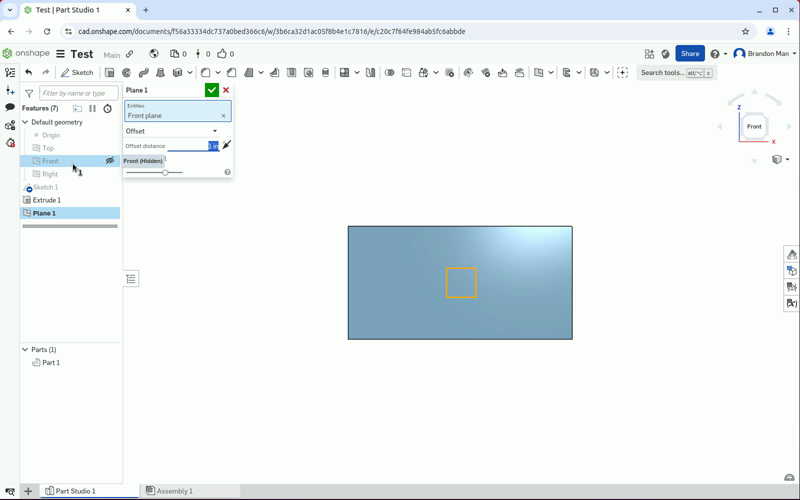
text(11.554)
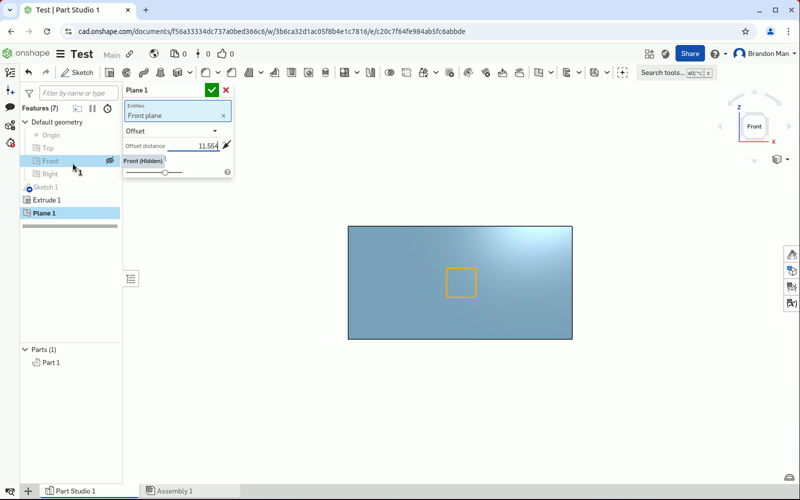
key(enter, 2)
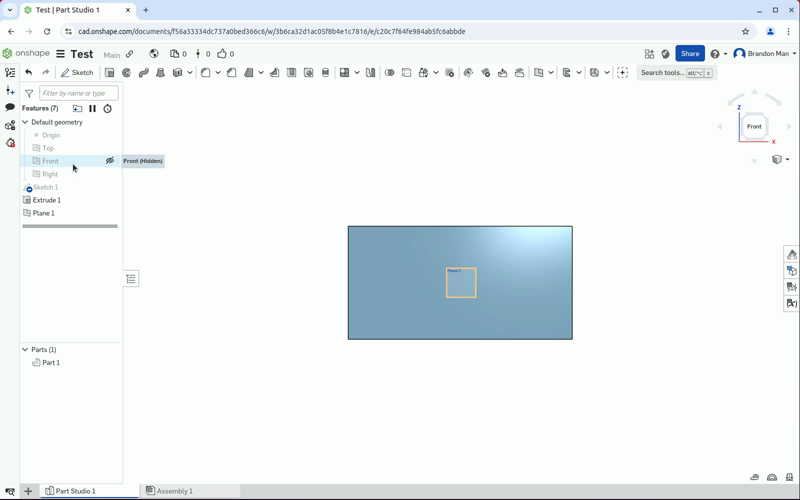
key(shift+s)
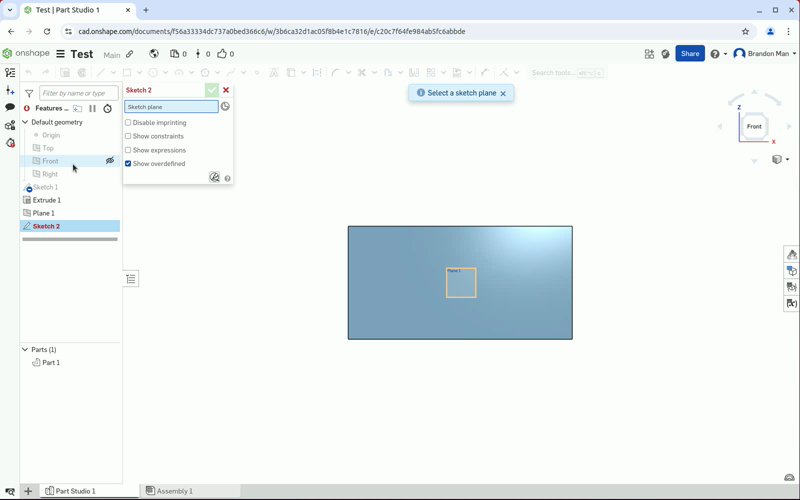
mouse_move(73, 215)
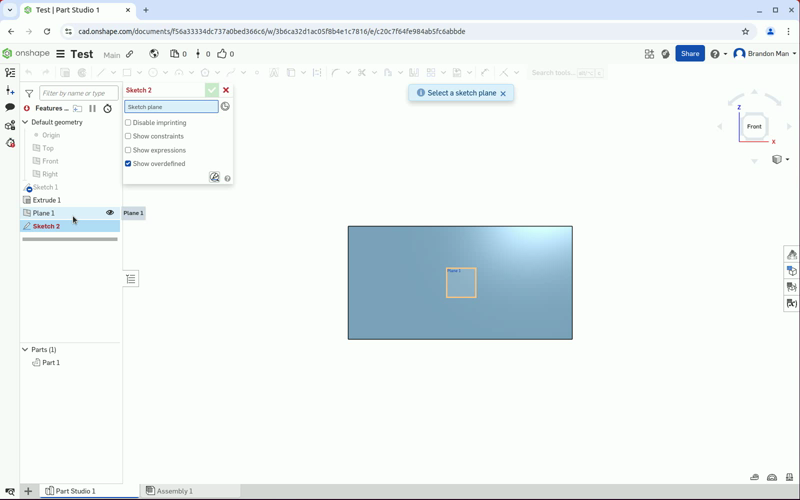
click(73, 215)
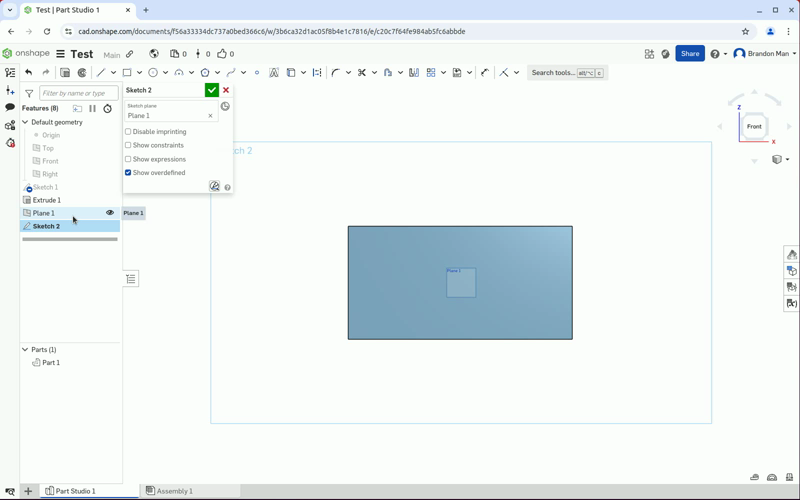
mouse_move(73, 352)
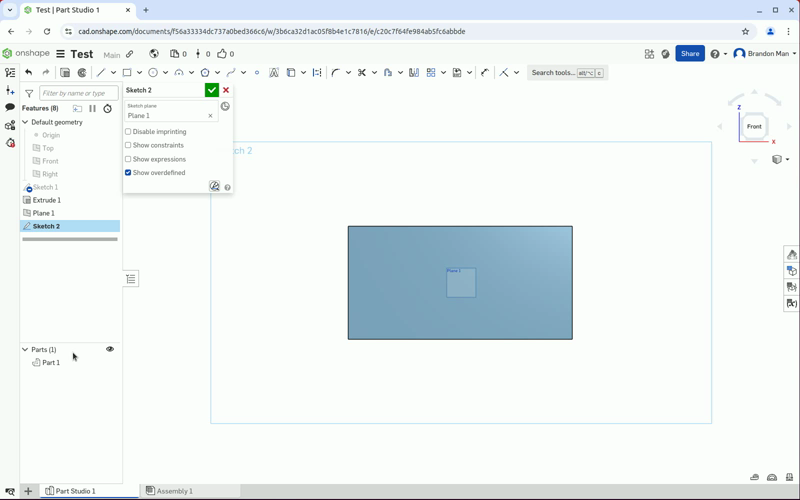
key(y)
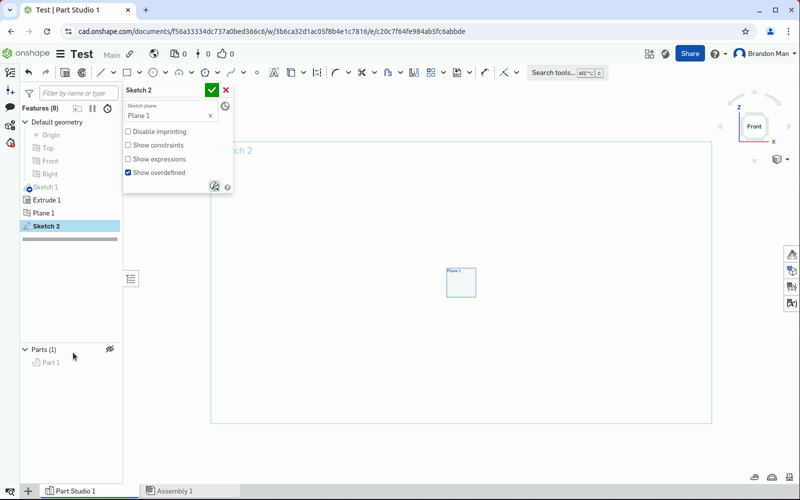
key(l)
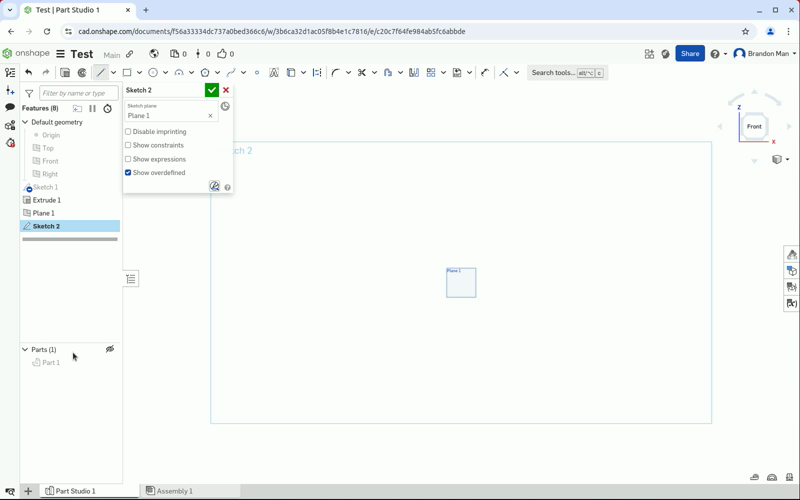
key_down(shift)
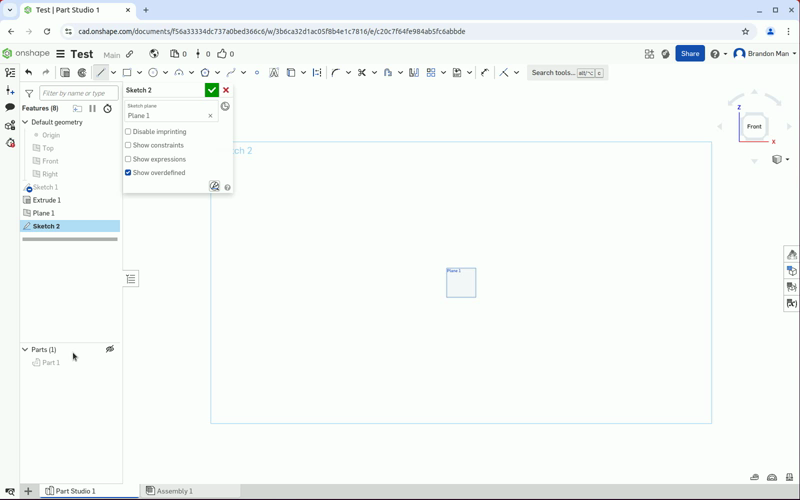
mouse_move(460, 311)
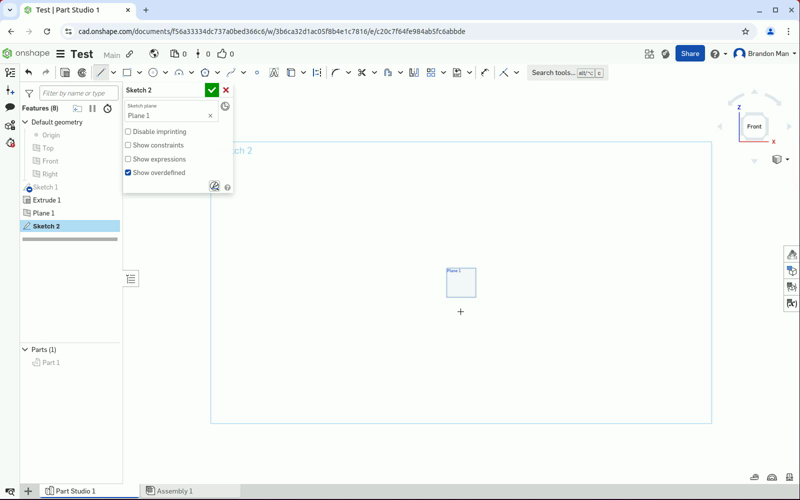
click(460, 311)
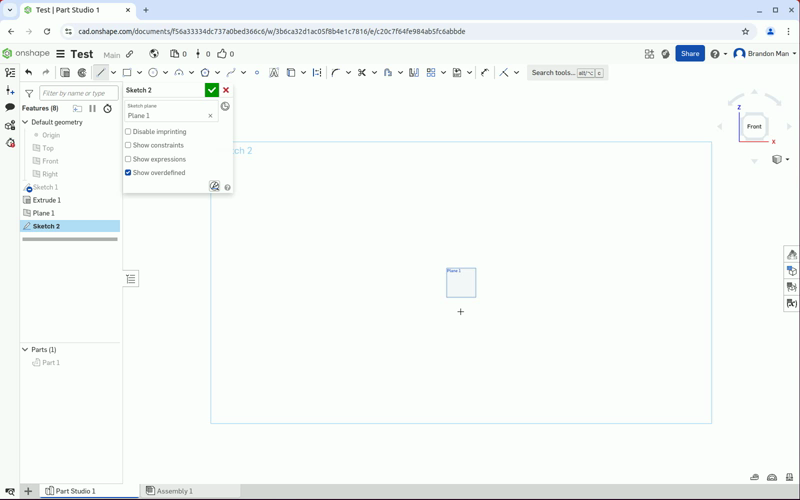
key_up(shift)
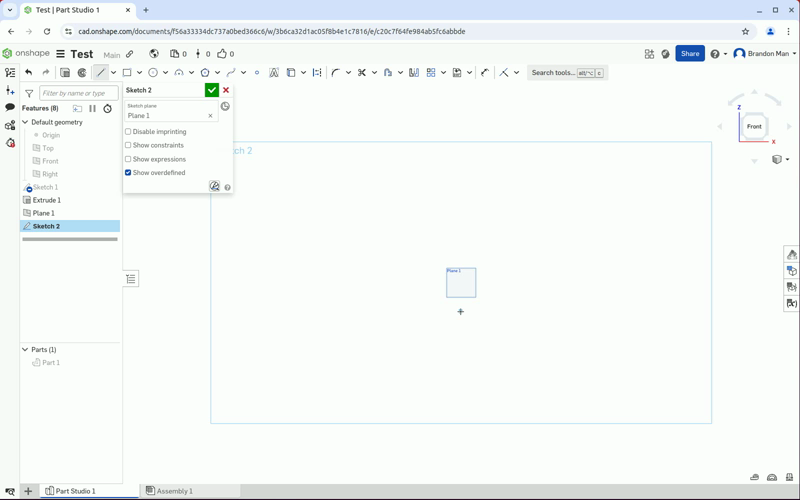
key_down(shift)
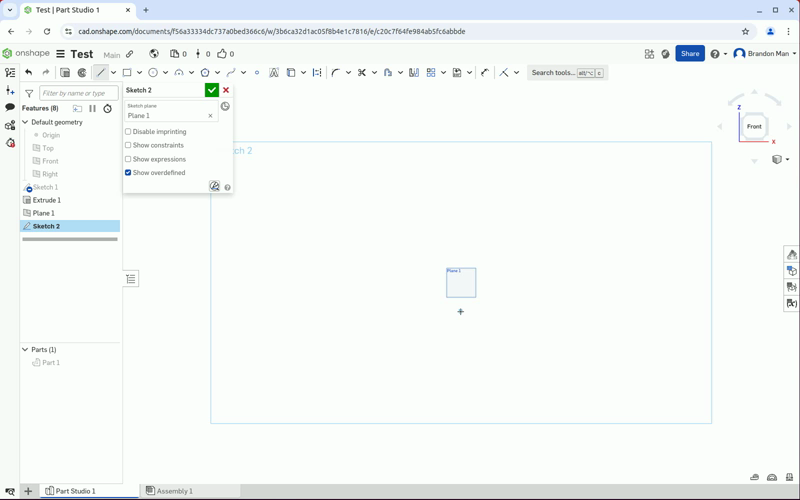
mouse_move(573, 311)
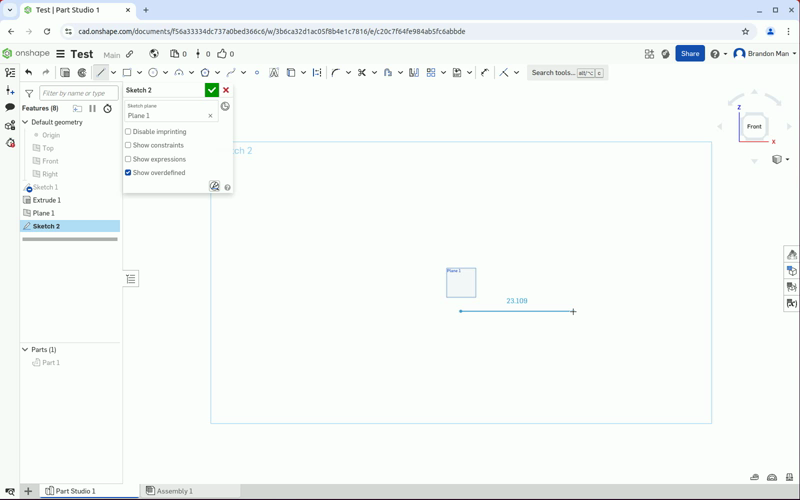
click(573, 311)
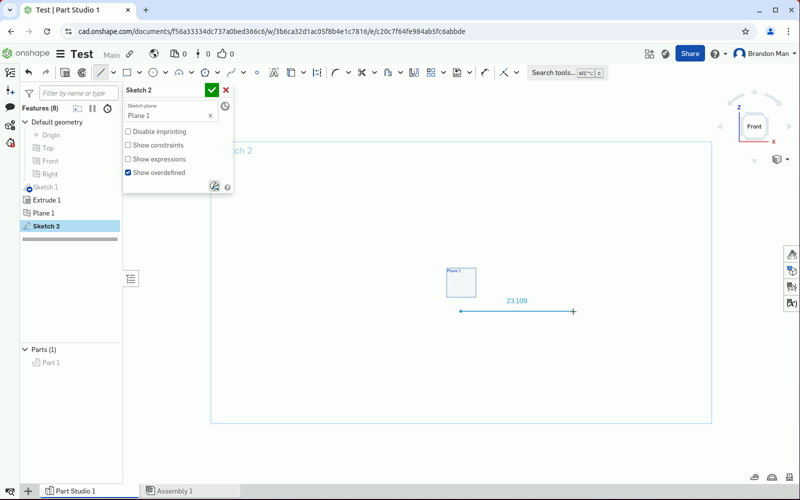
key_up(shift)
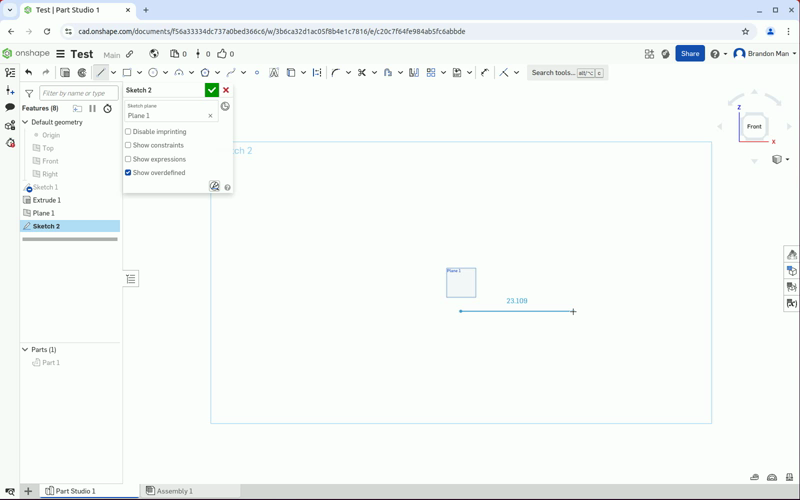
key_down(shift)
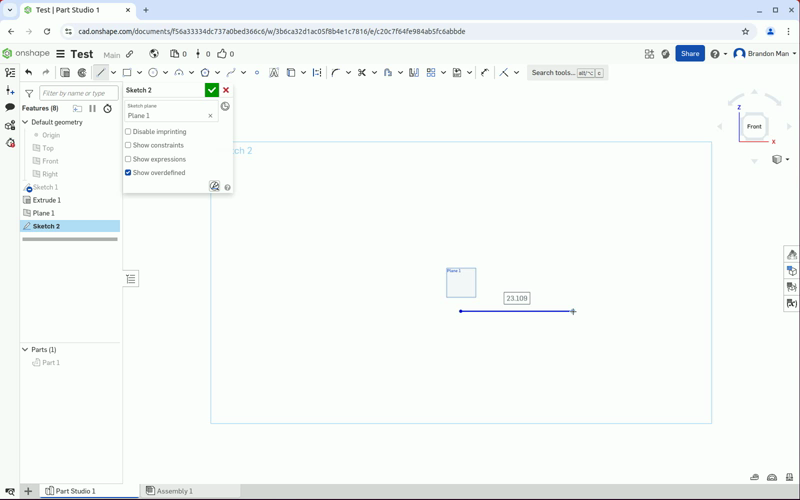
mouse_move(589, 311)
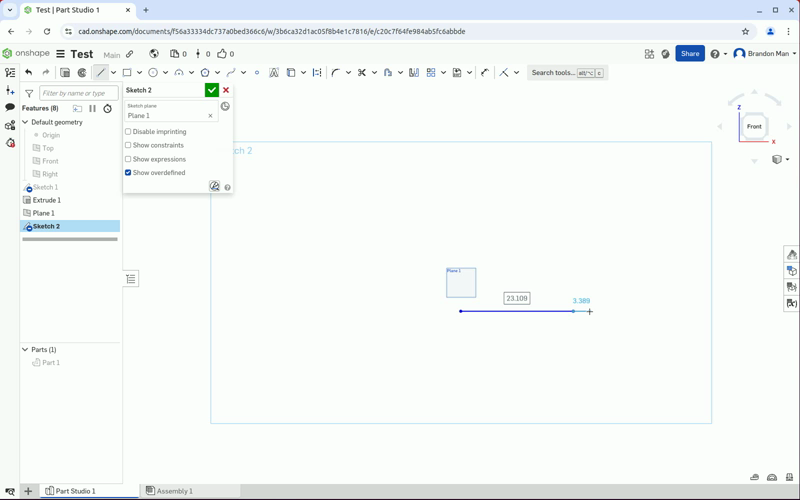
mouse_move(573, 254)
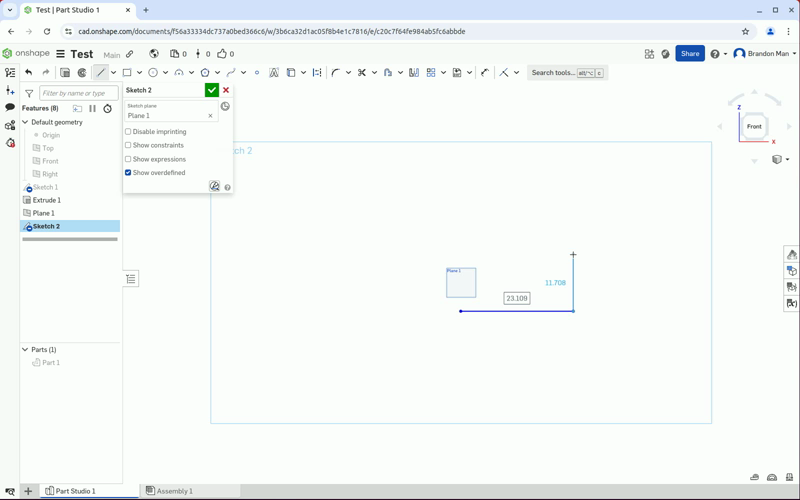
click(573, 254)
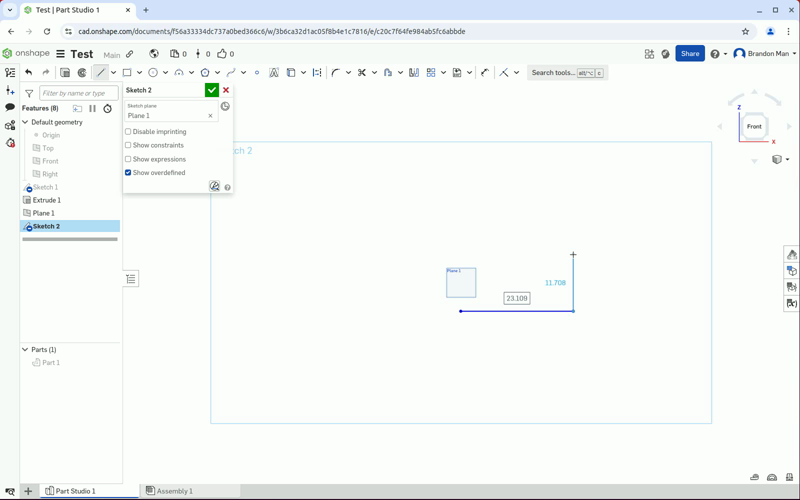
key_up(shift)
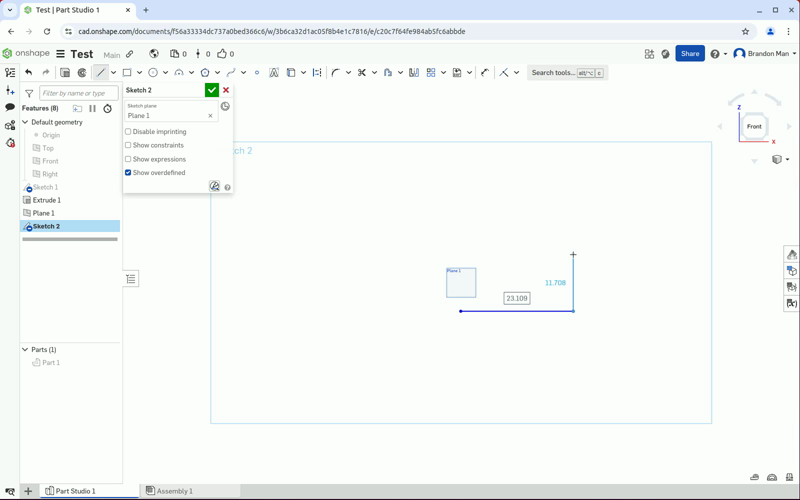
key_down(shift)
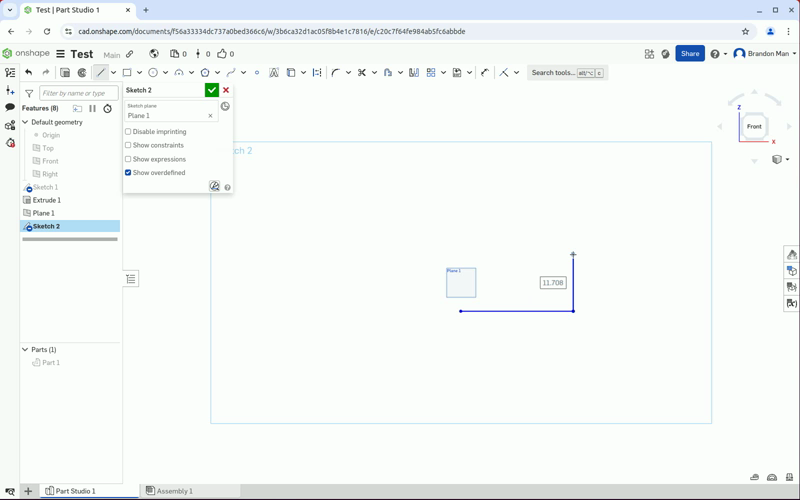
mouse_move(460, 254)
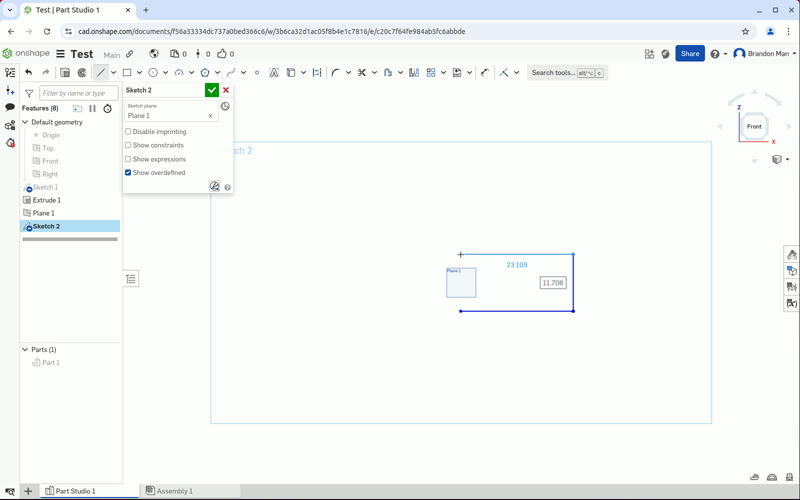
click(460, 254)
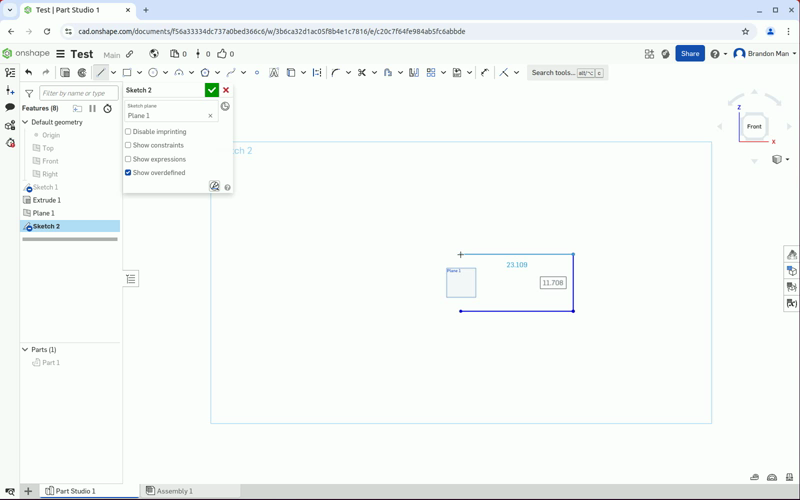
key_up(shift)
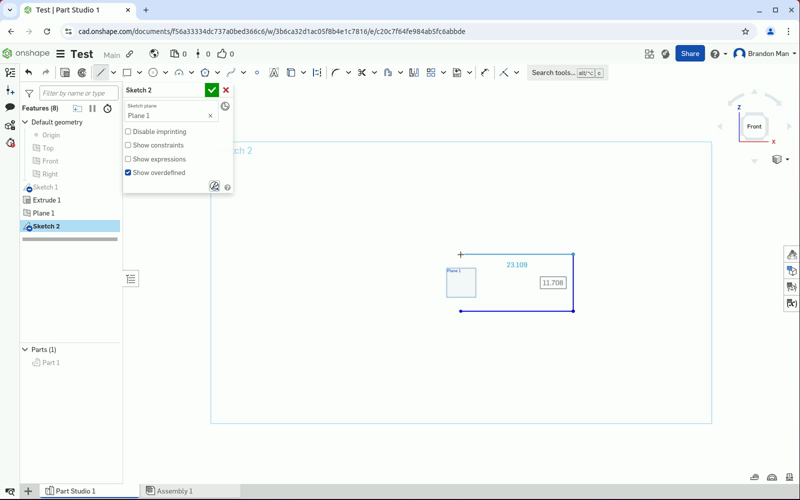
mouse_move(490, 254)
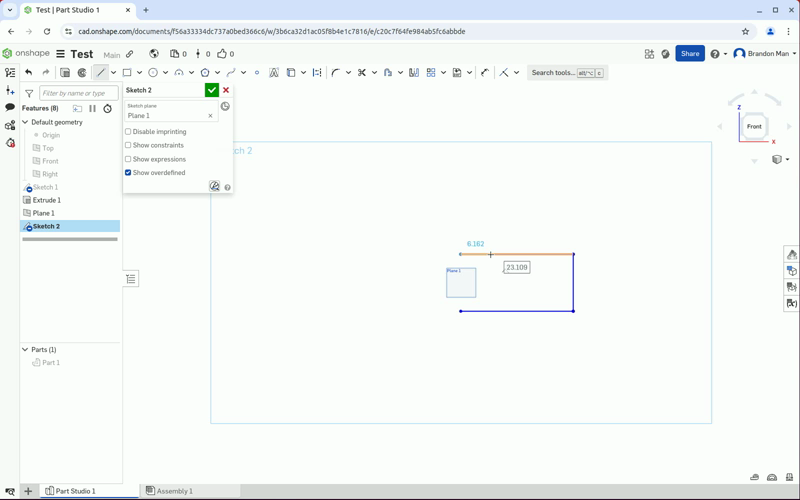
key_down(shift)
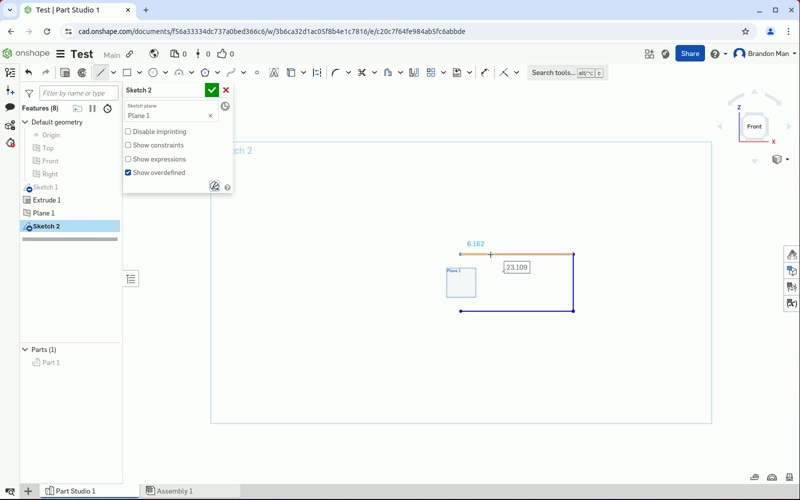
mouse_move(460, 311)
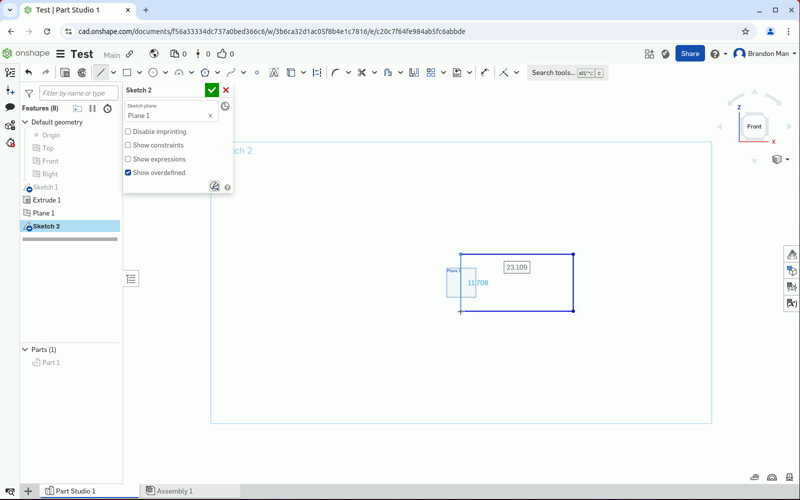
key_up(shift)
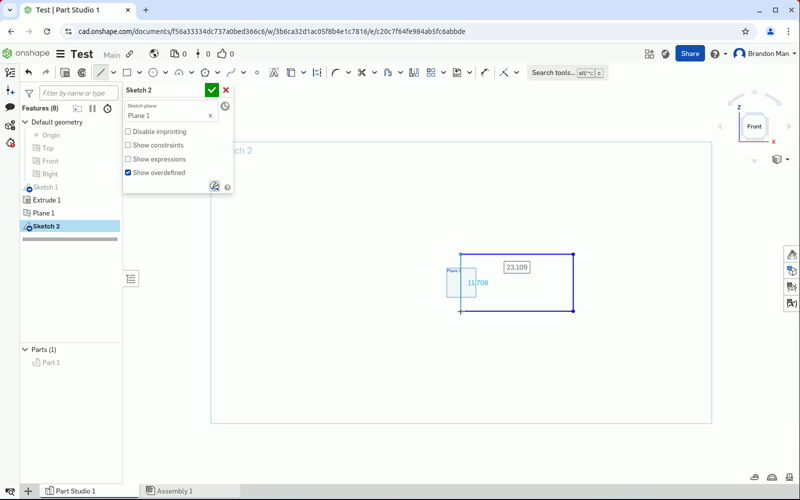
click(460, 311)
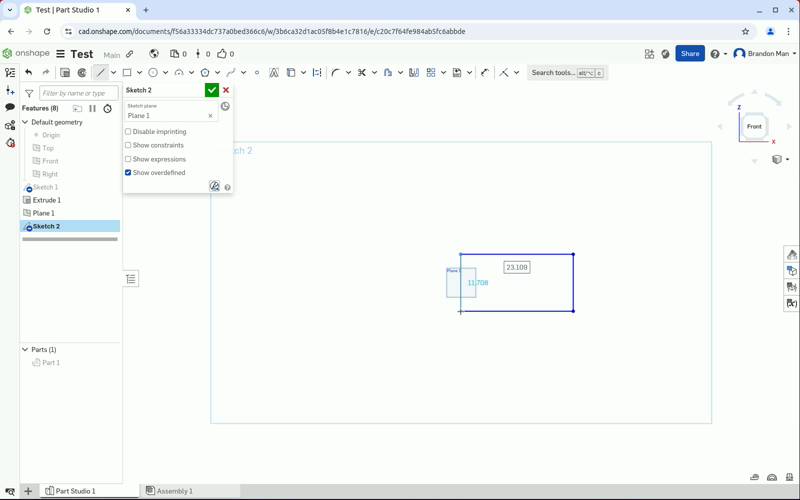
key(esc)
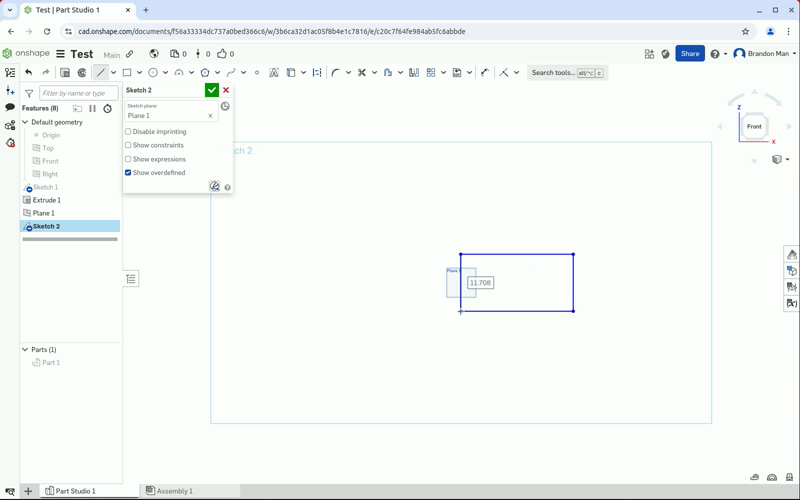
mouse_move(526, 271)
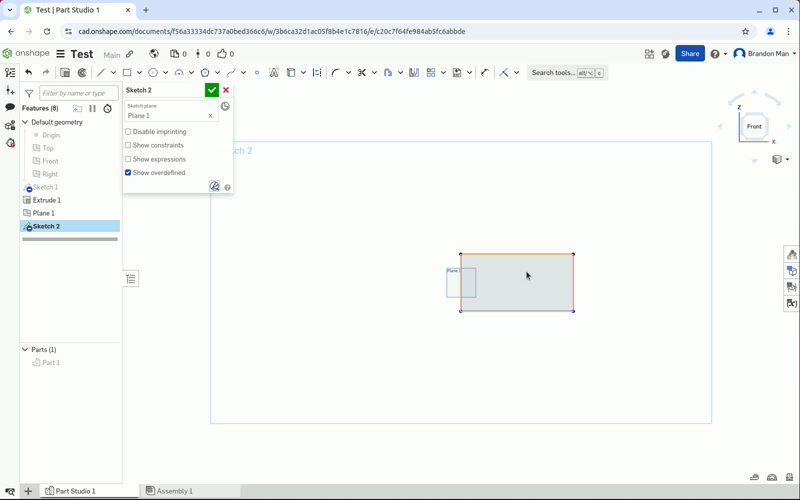
click(526, 271)
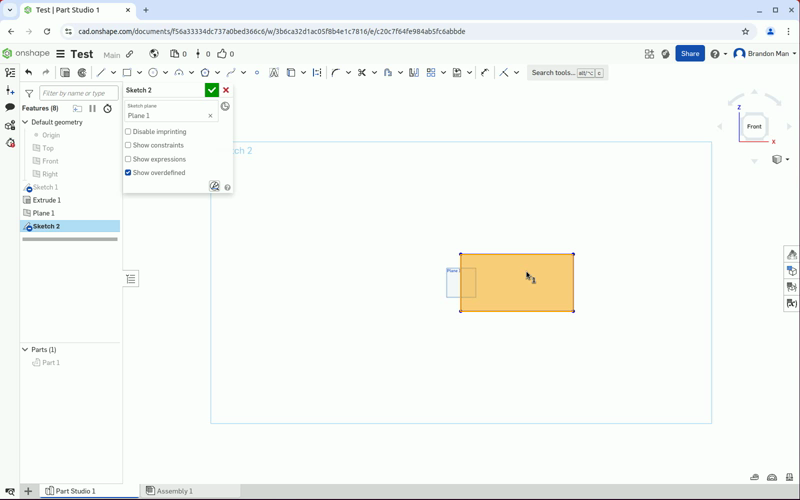
mouse_move(73, 352)
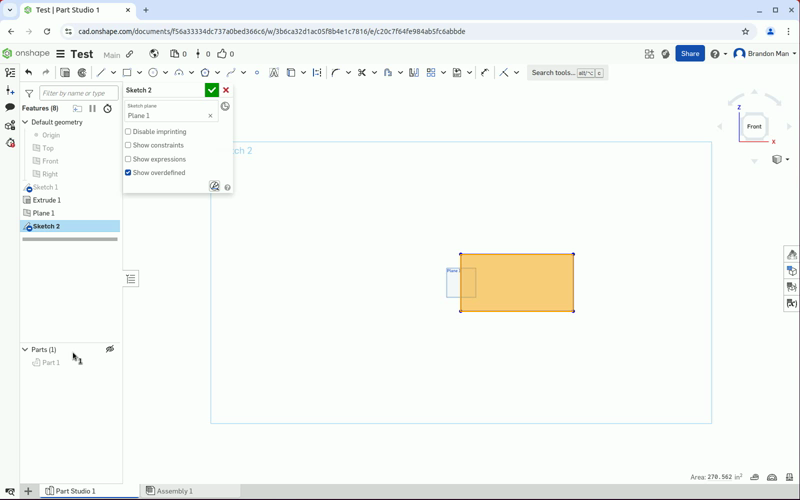
key(shift+y)
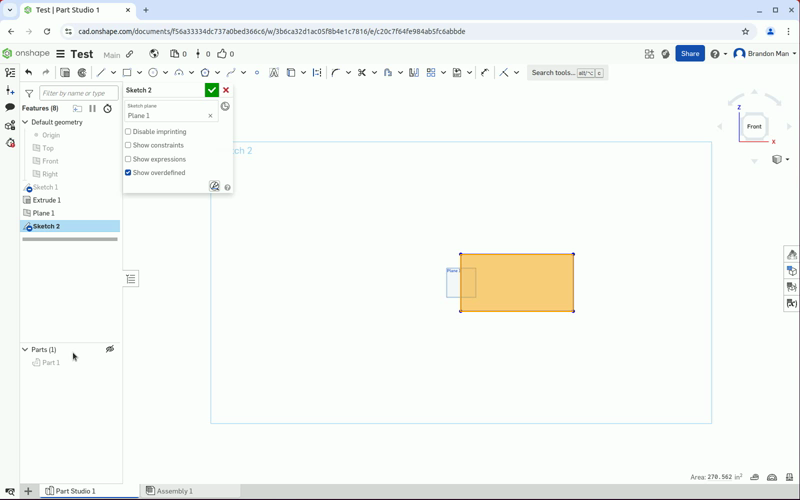
key(shift+e)
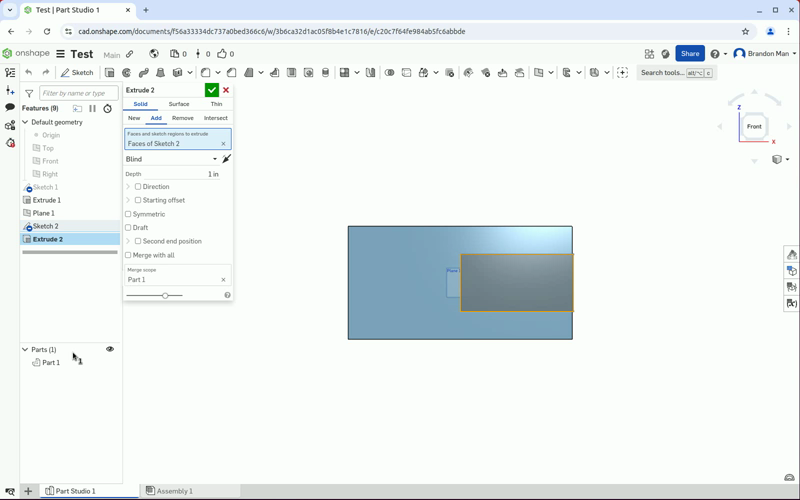
mouse_move(143, 106)
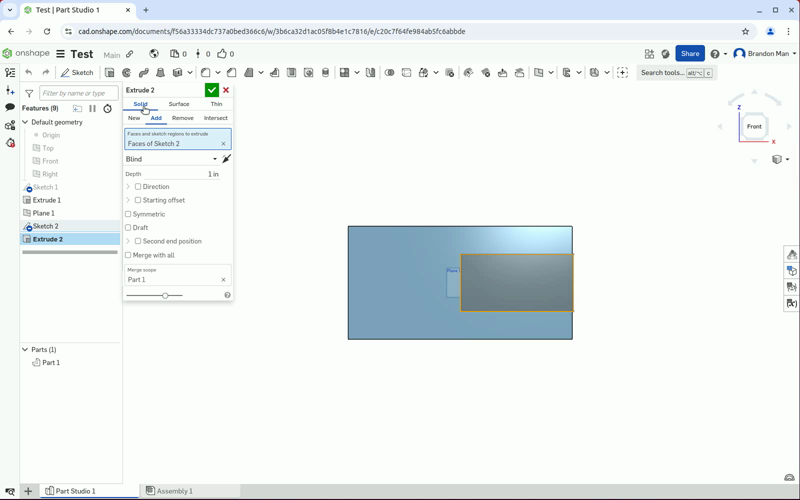
click(143, 106)
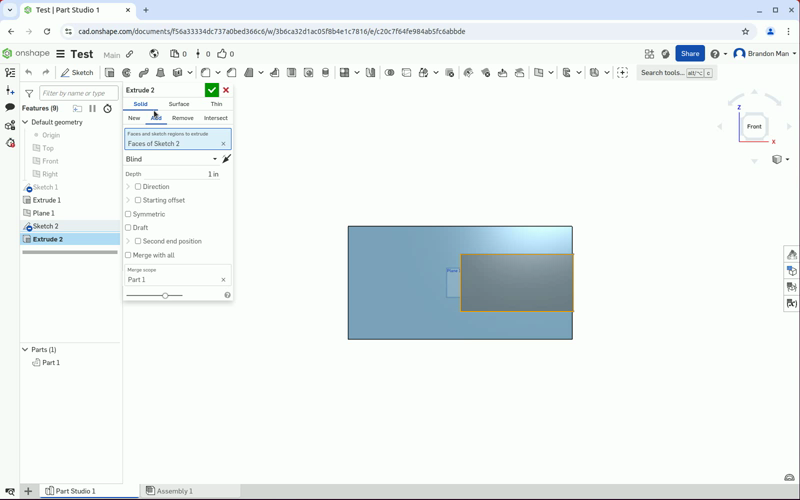
mouse_move(186, 120)
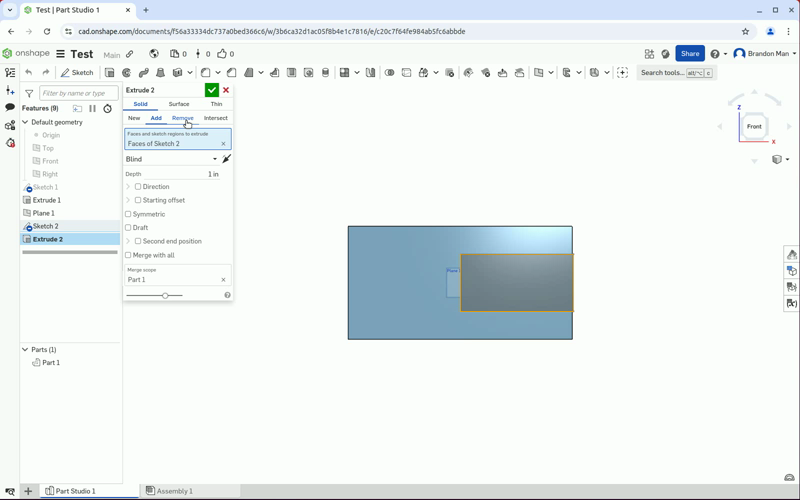
click(186, 120)
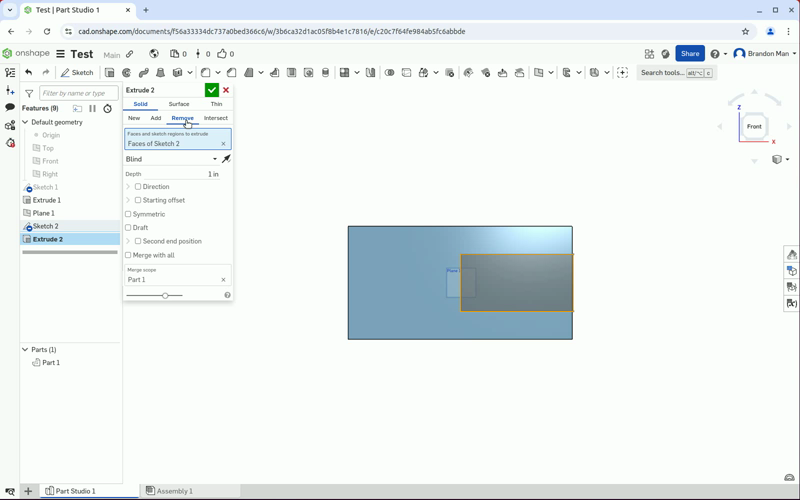
key(tab, 4)
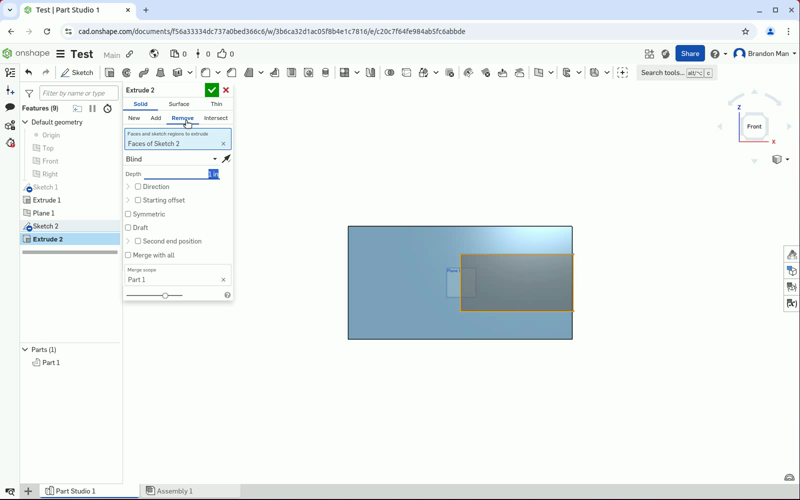
text(11.554)
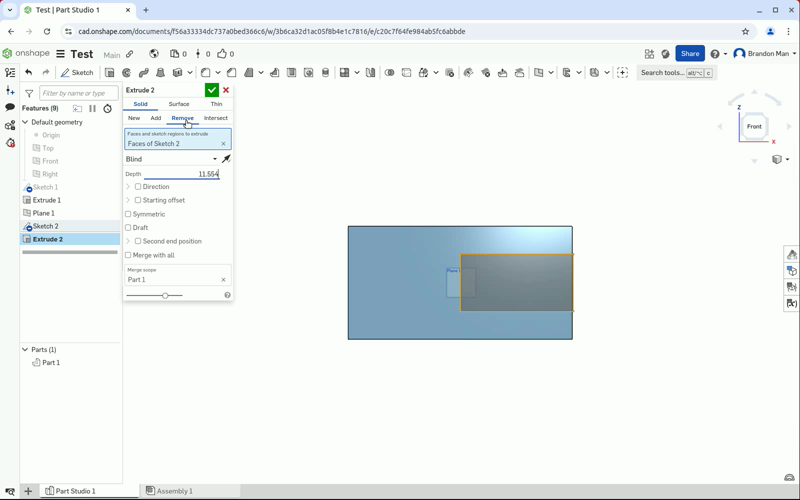
key(tab, 6)
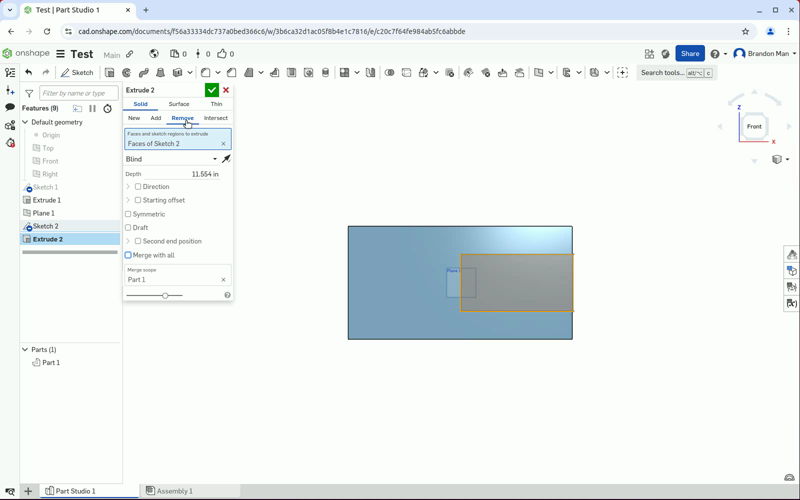
key(space)
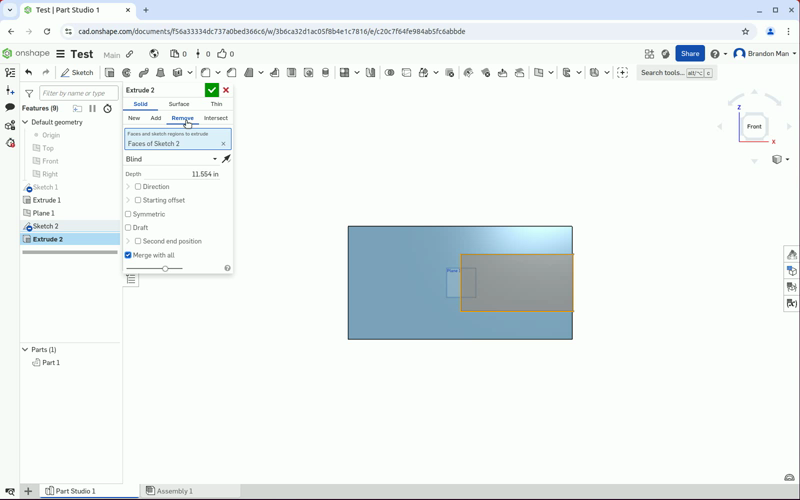
key(enter)
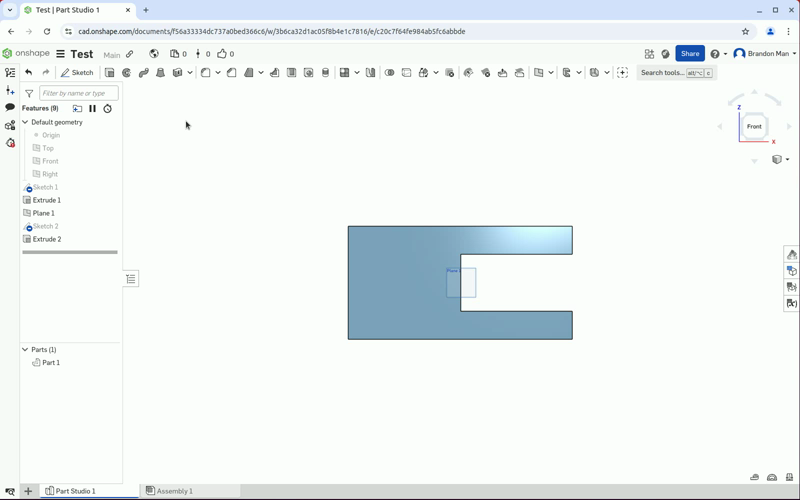
key(shift+h)
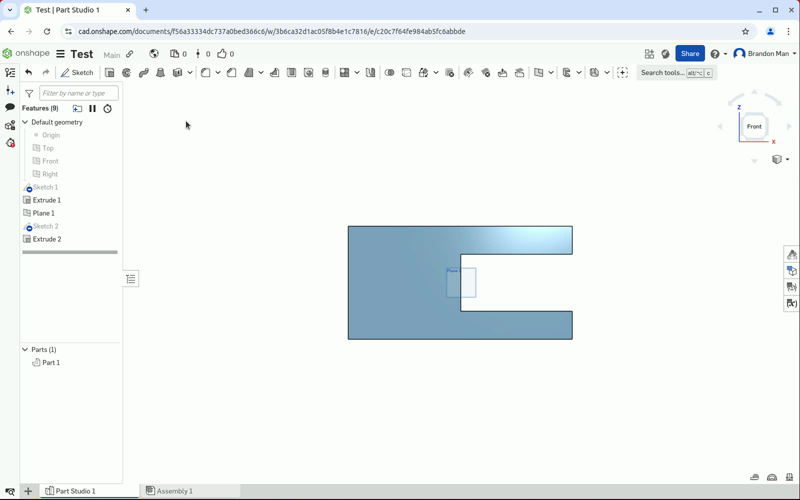
key(shift+h)
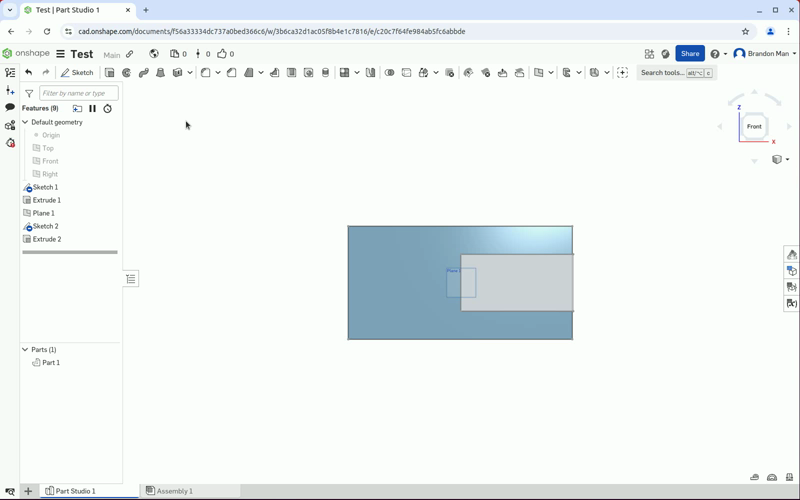
key(shift+7)
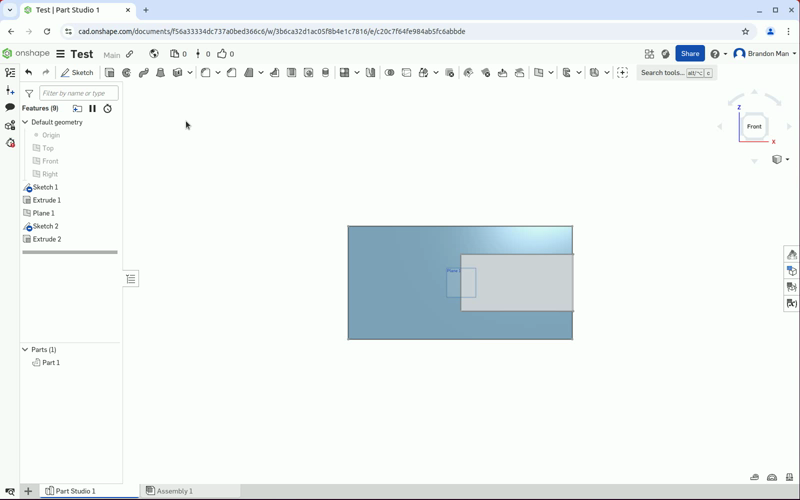
key(left, 2)
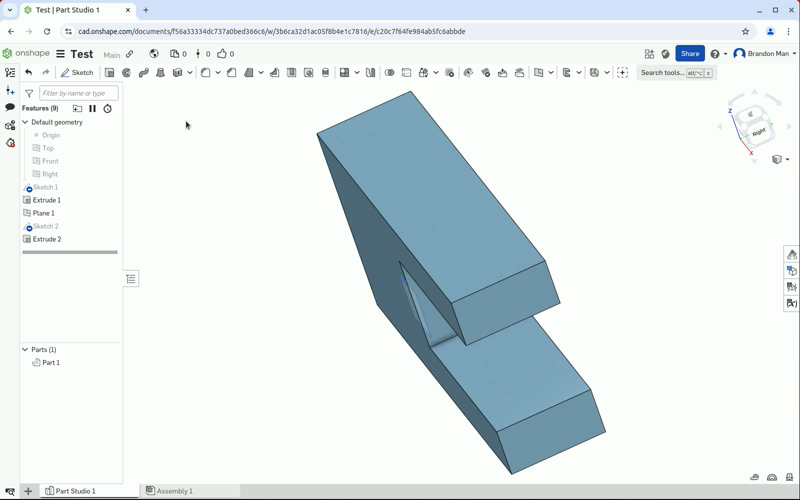
key(down, 2)
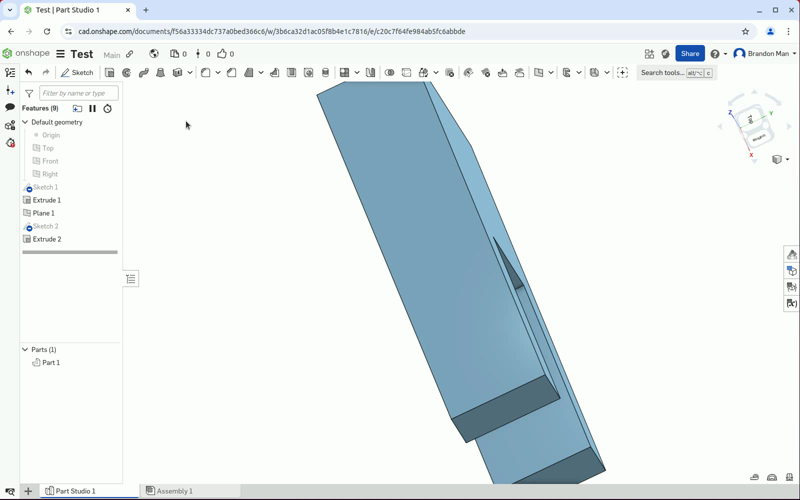
key(up, 2)
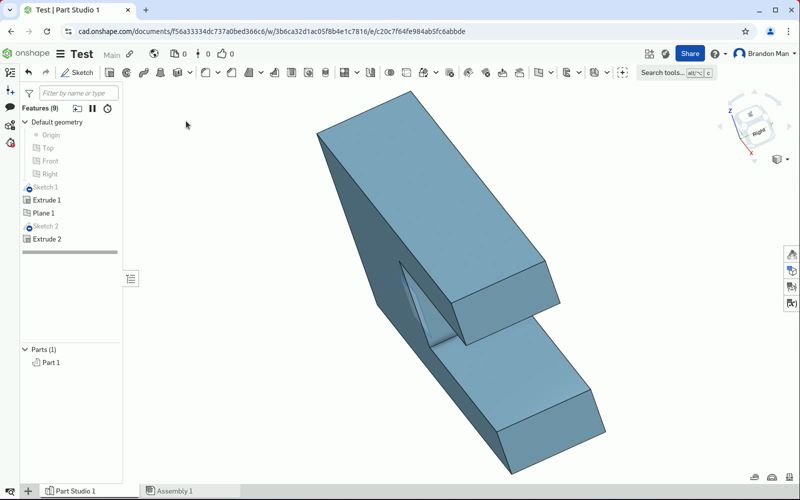
key(right, 2)
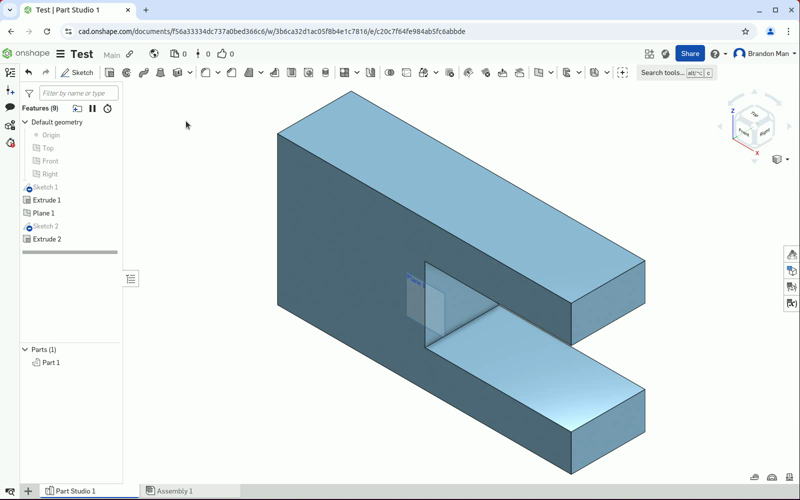
mouse_move(73, 189)
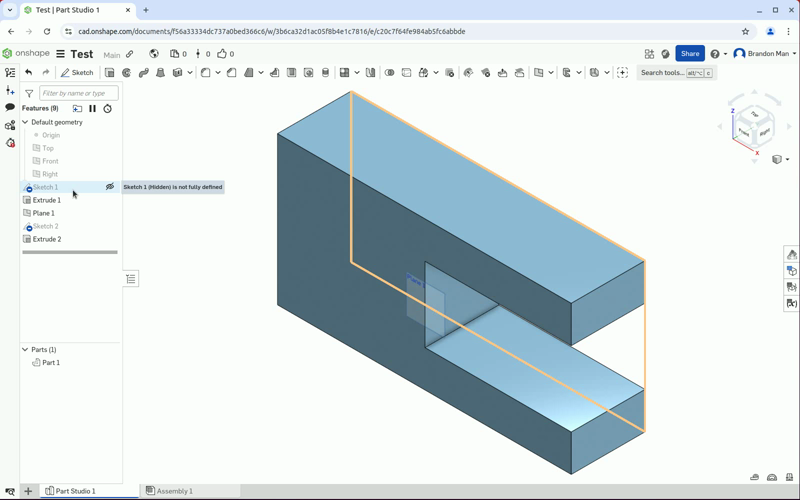
click(73, 189)